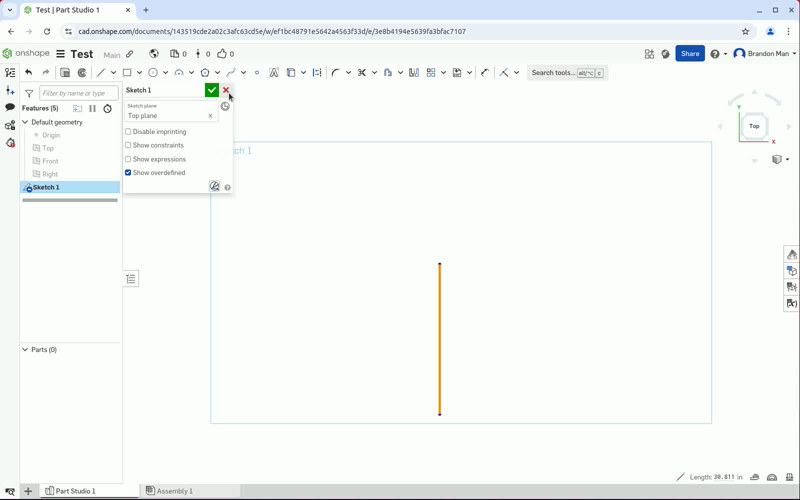
key(shift+h)
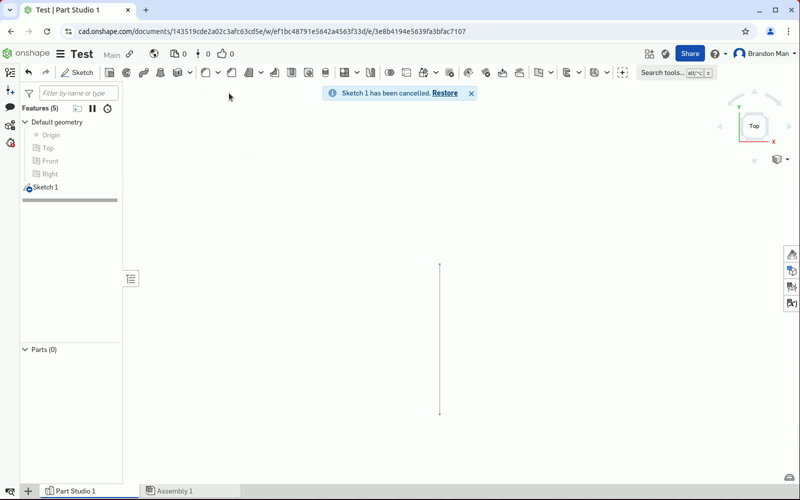
key(shift+s)
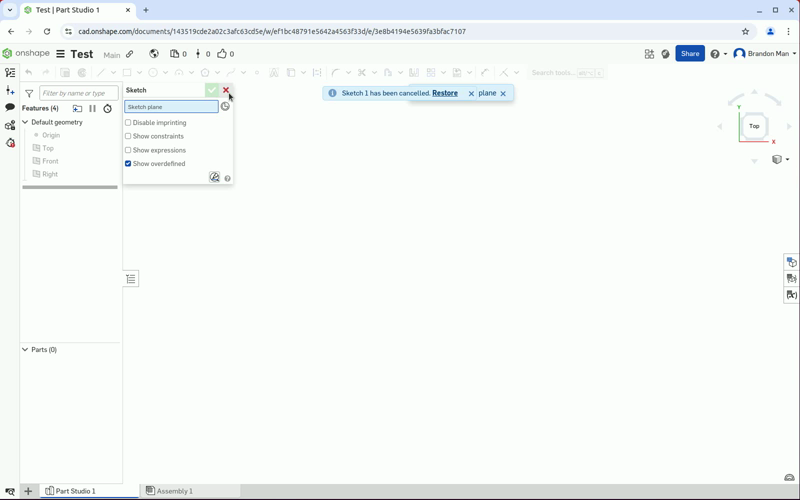
mouse_move(73, 150)
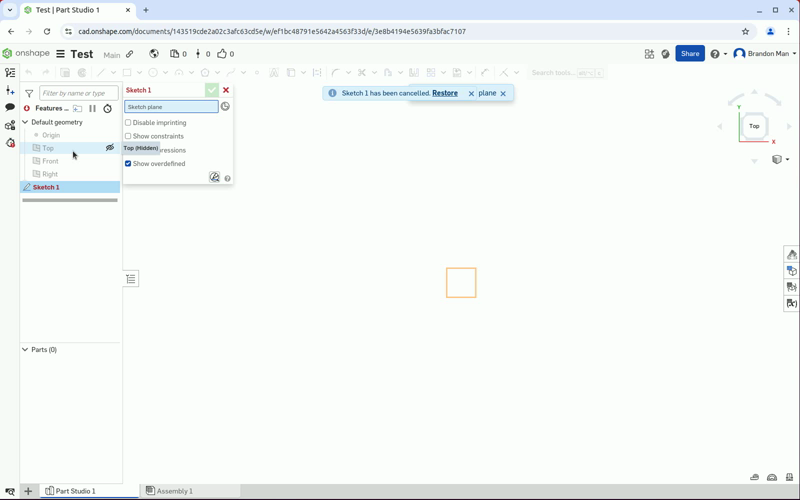
click(73, 150)
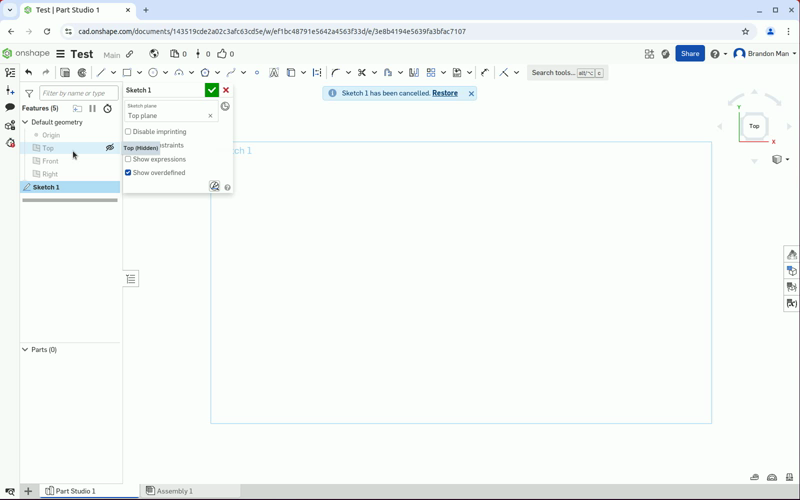
mouse_move(73, 352)
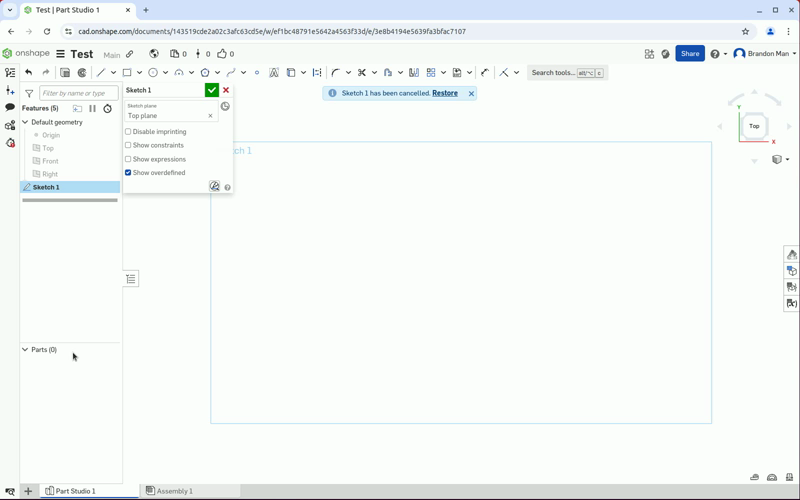
key(y)
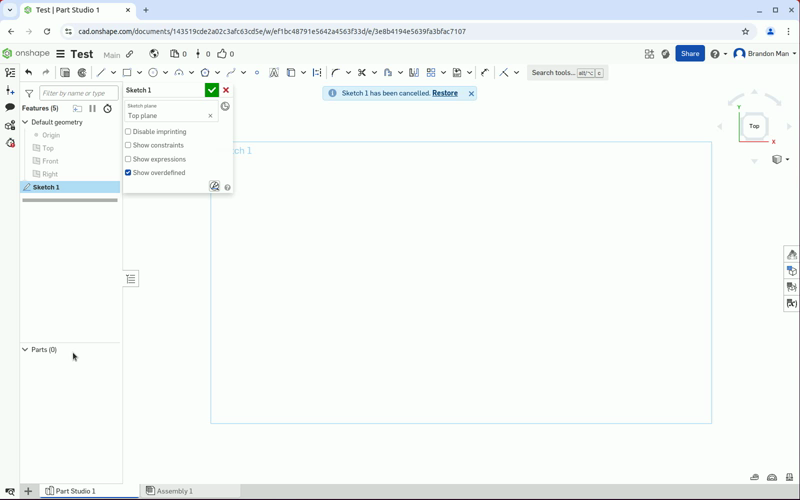
key(l)
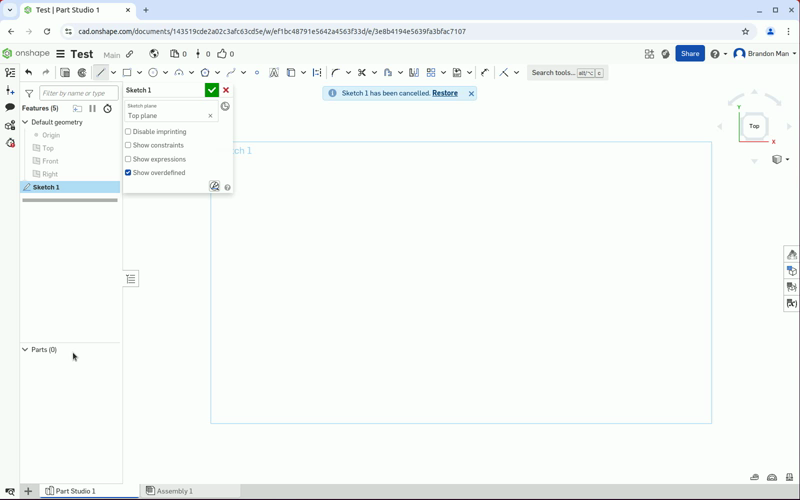
key_down(shift)
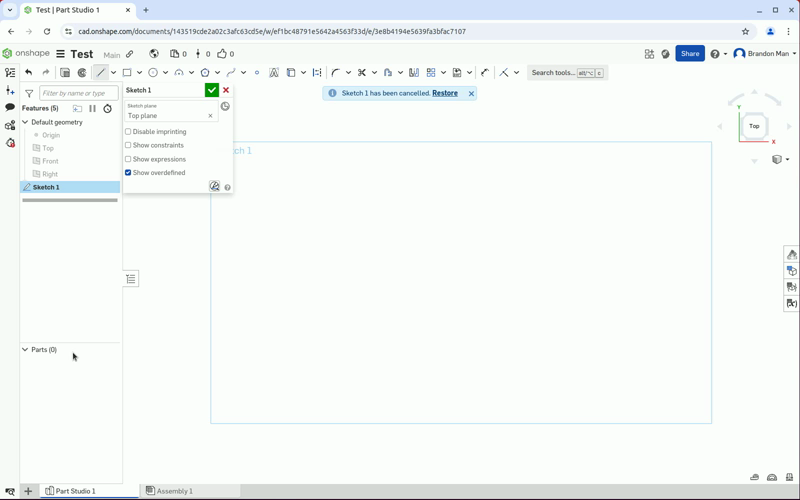
mouse_move(370, 360)
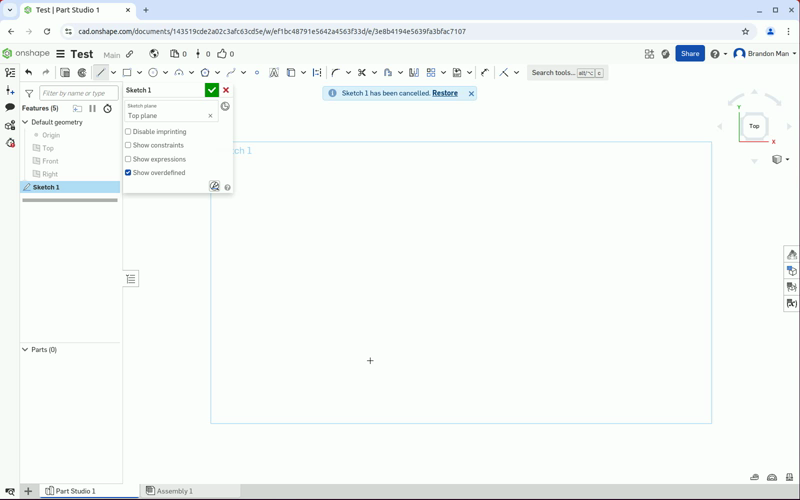
click(370, 360)
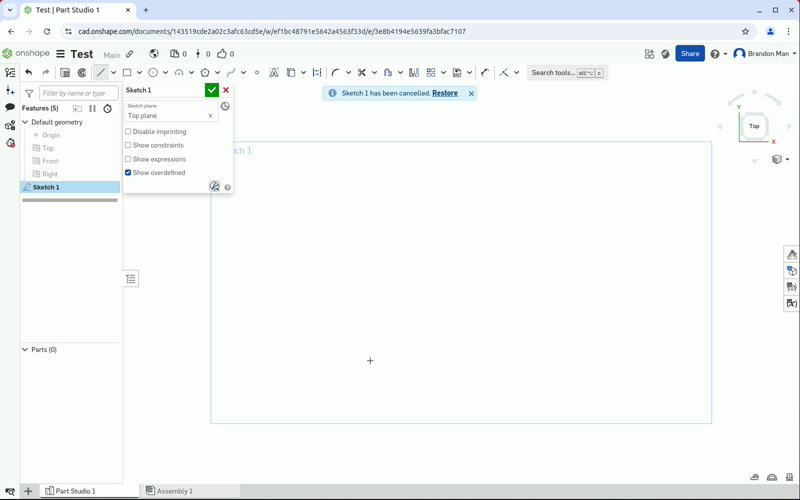
key_up(shift)
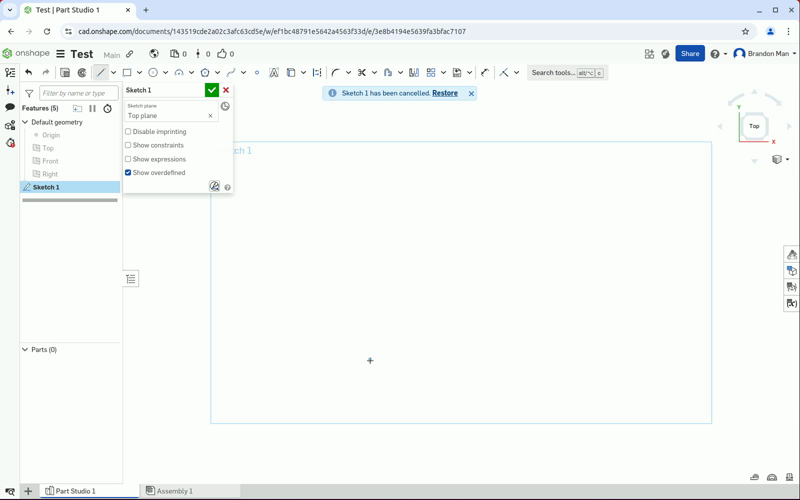
key_down(shift)
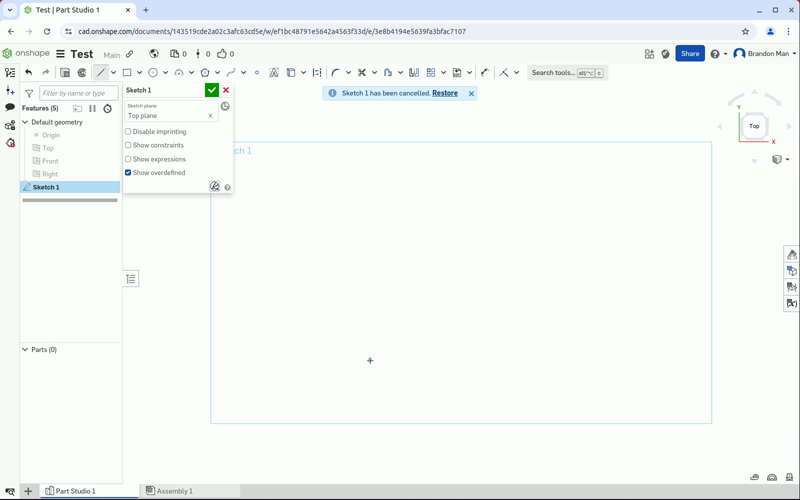
mouse_move(570, 360)
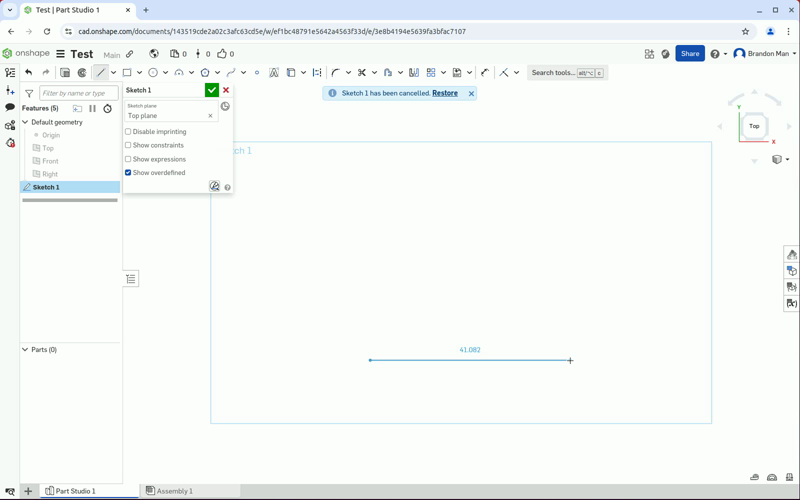
click(570, 360)
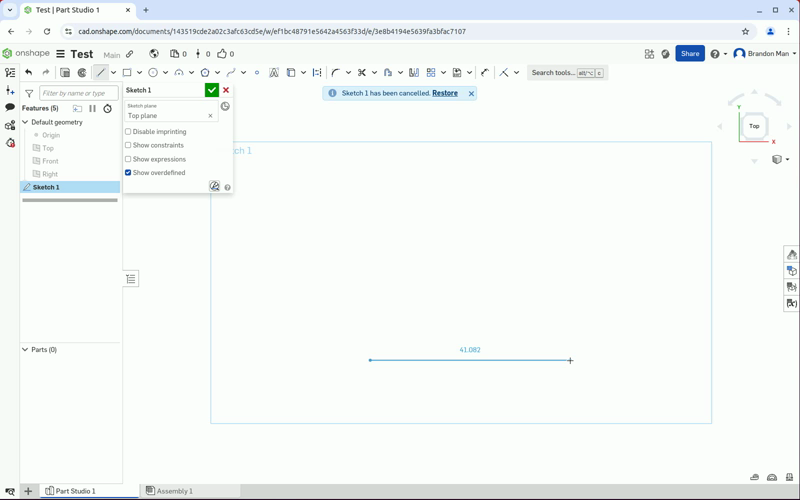
key_up(shift)
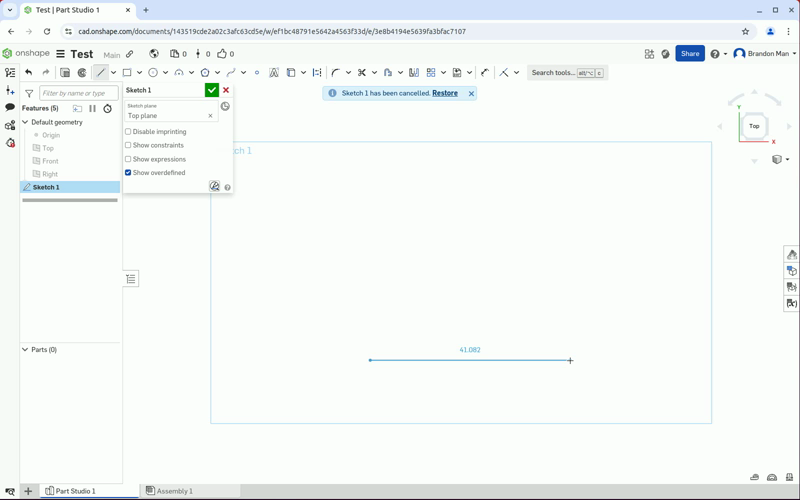
key_down(shift)
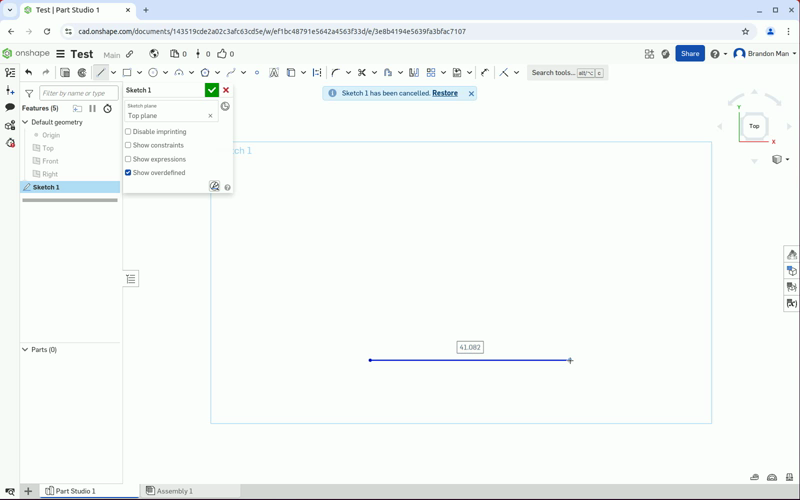
mouse_move(570, 223)
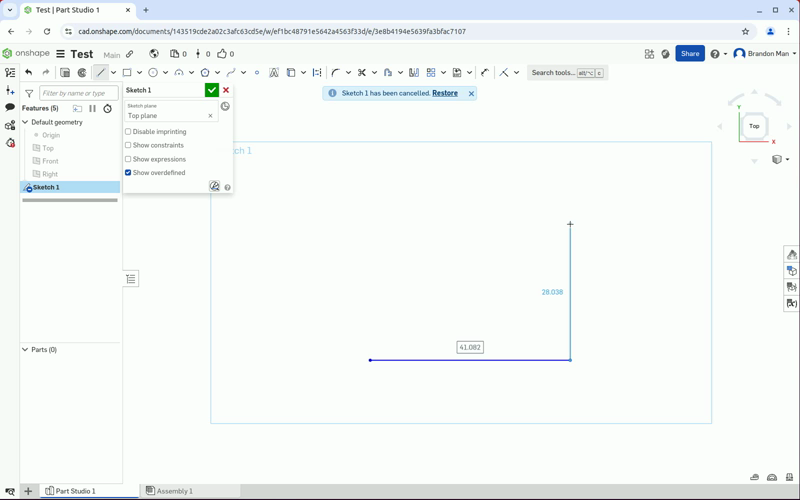
click(570, 223)
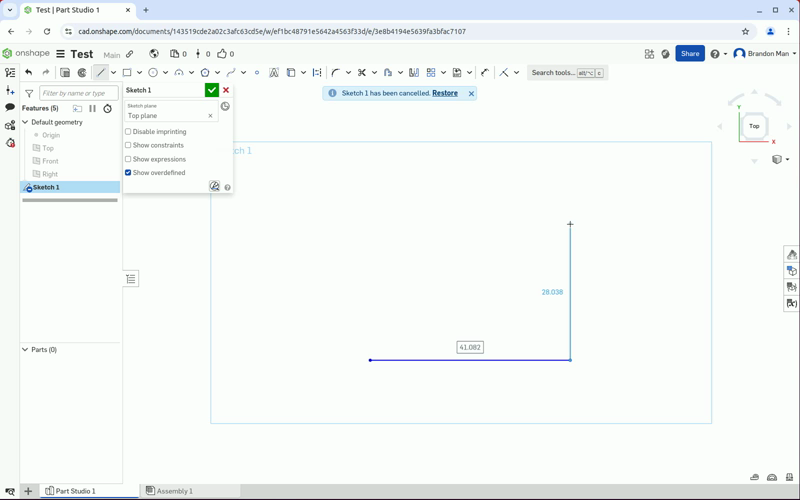
key_up(shift)
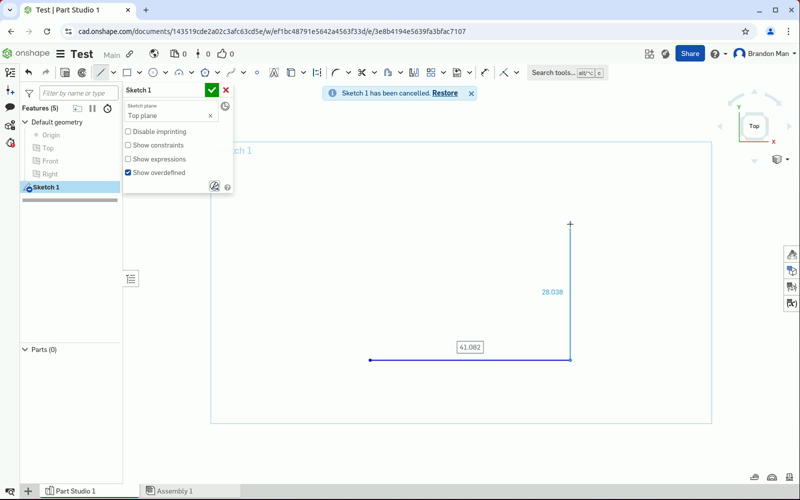
key_down(shift)
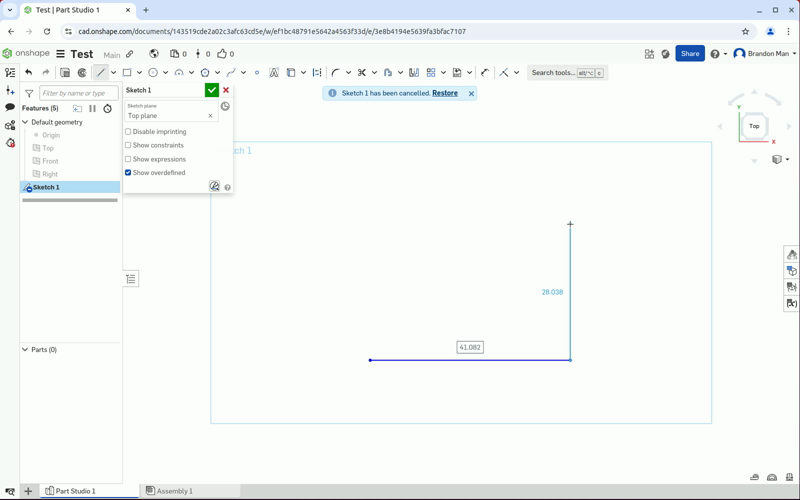
mouse_move(370, 223)
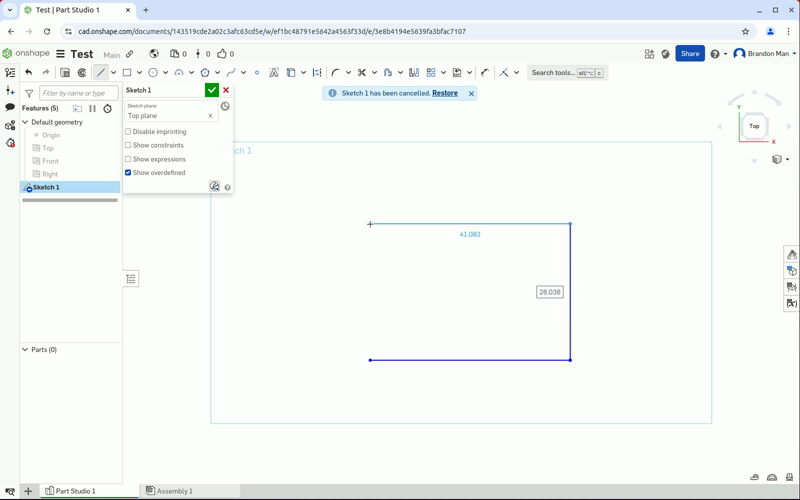
click(370, 223)
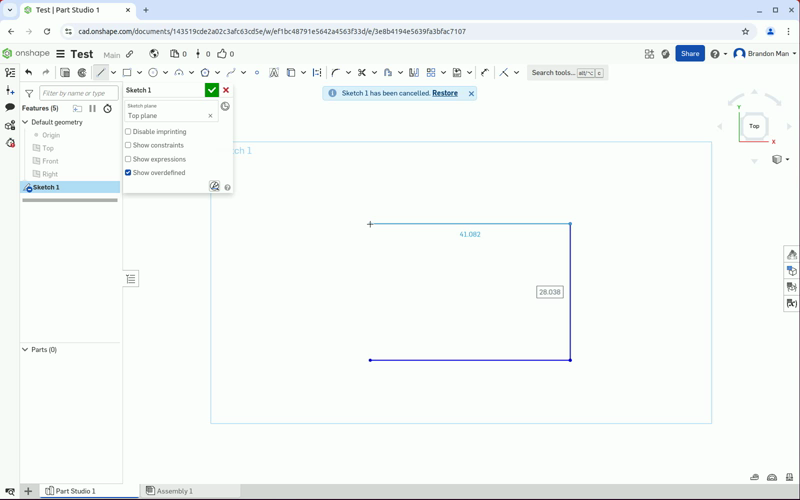
key_up(shift)
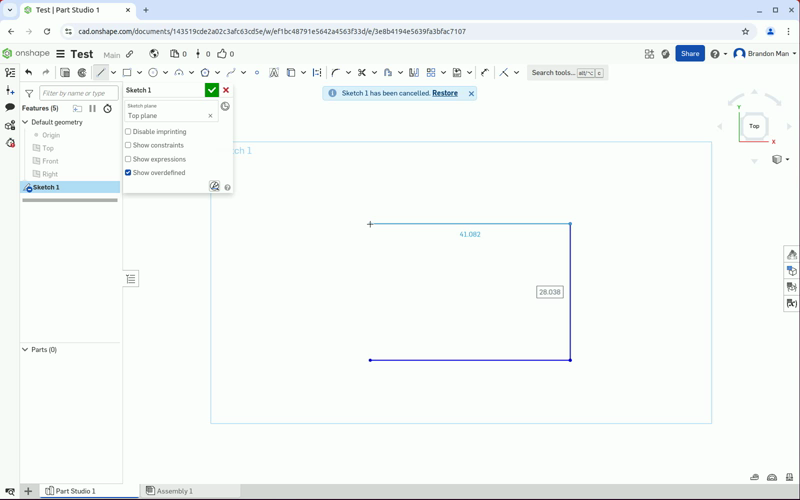
key_down(shift)
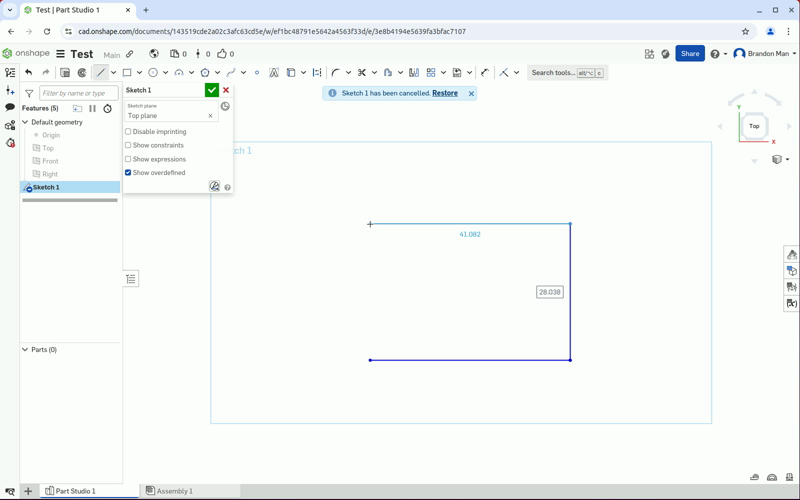
mouse_move(370, 360)
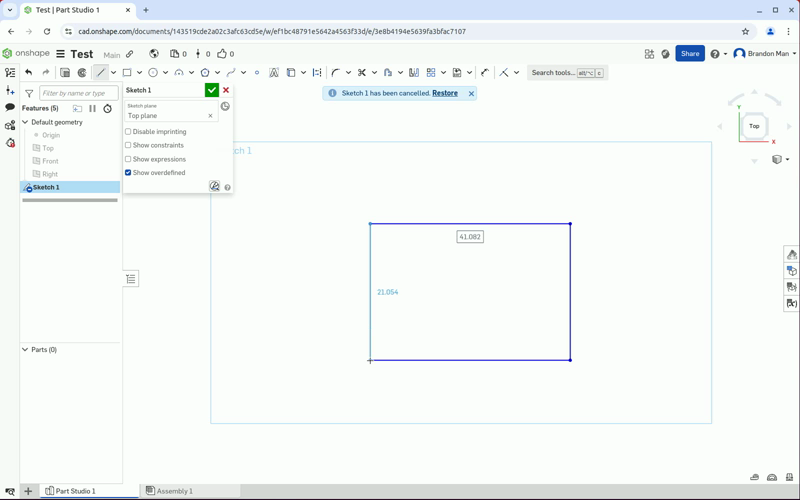
key_up(shift)
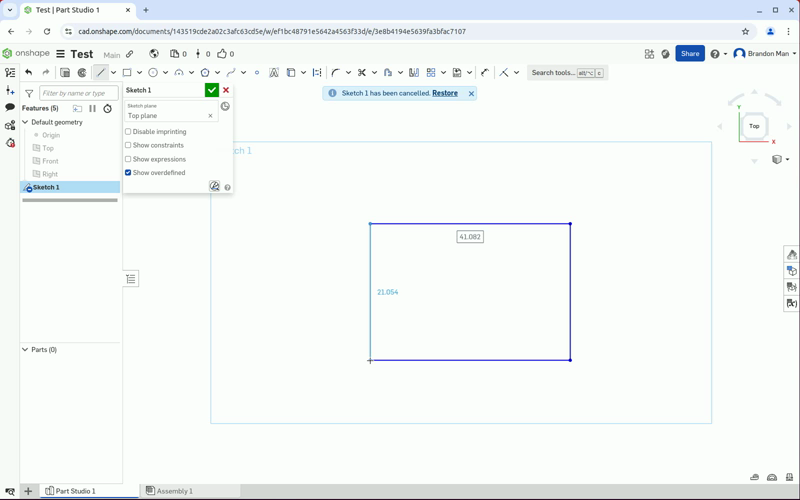
click(370, 360)
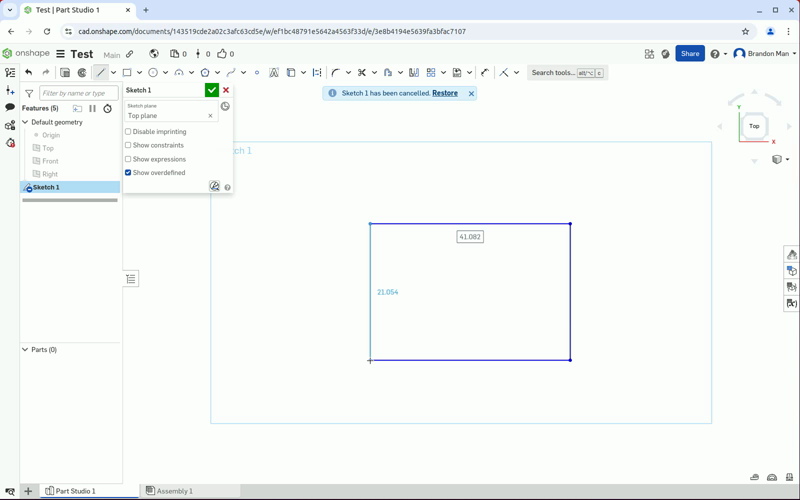
key(esc)
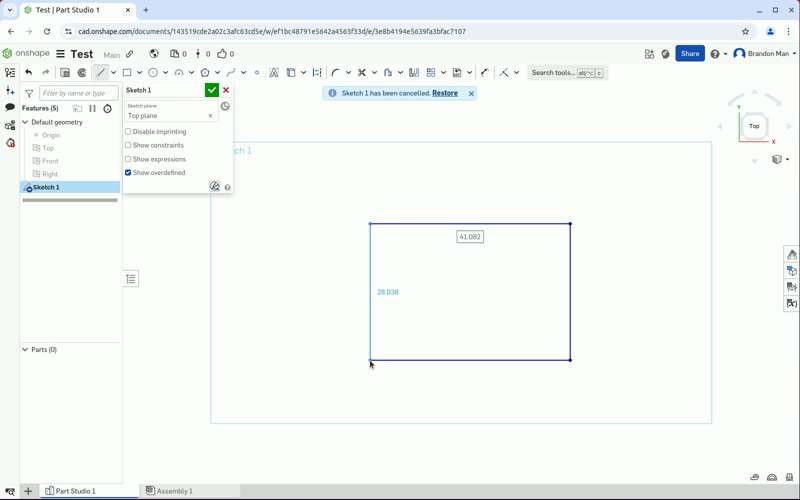
mouse_move(410, 323)
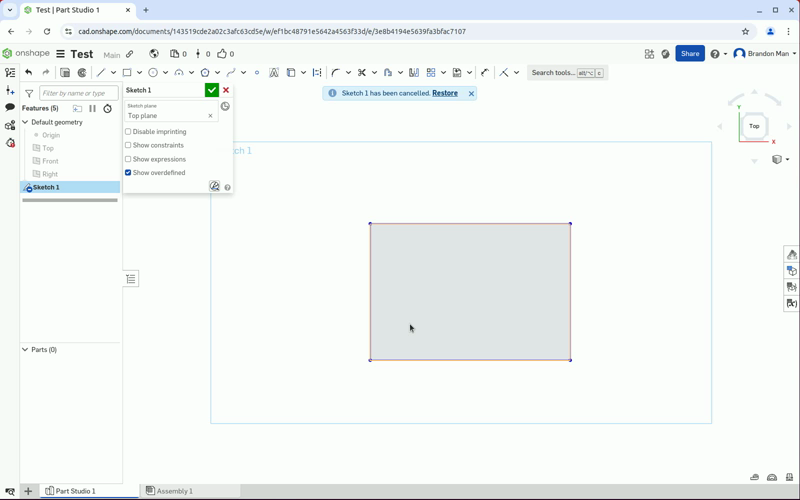
click(410, 323)
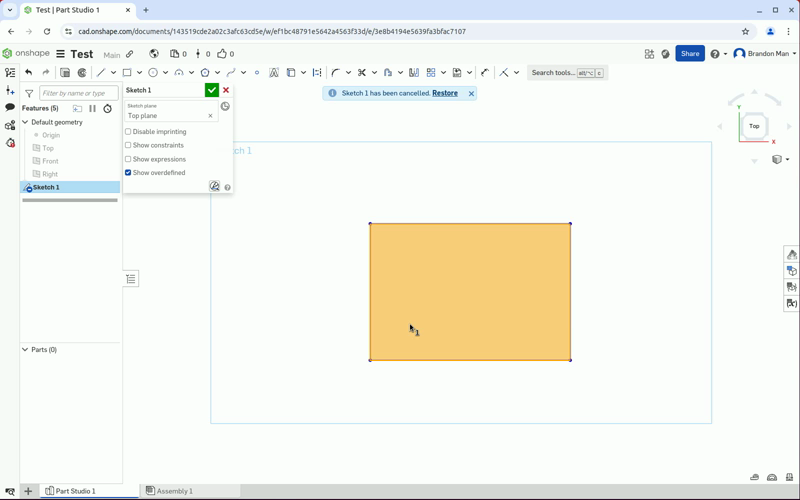
mouse_move(73, 352)
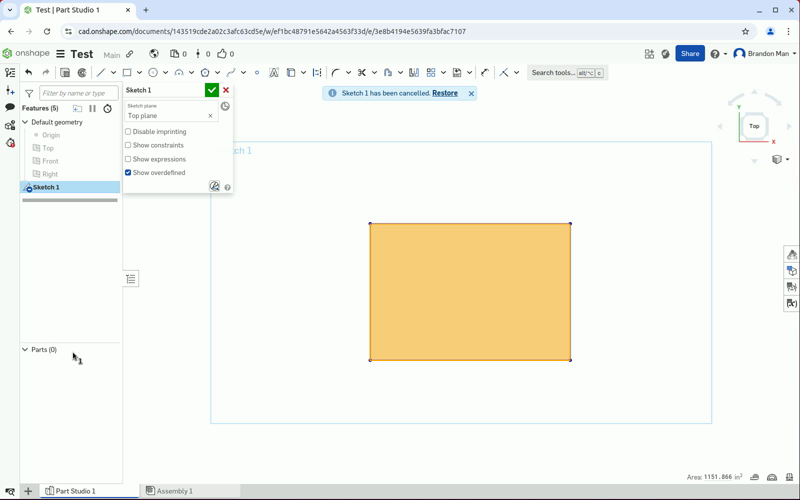
key(shift+y)
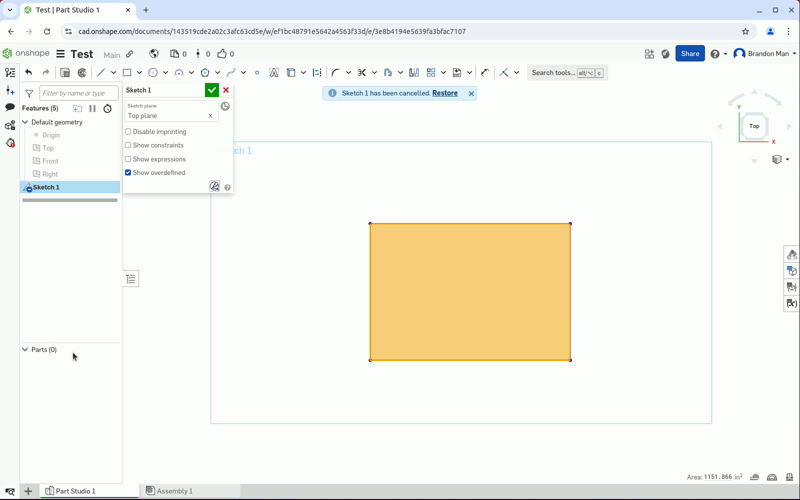
key(shift+e)
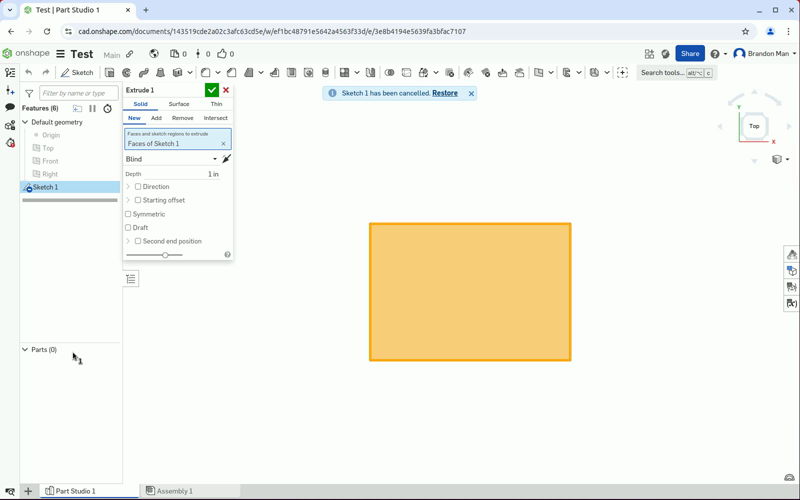
mouse_move(143, 106)
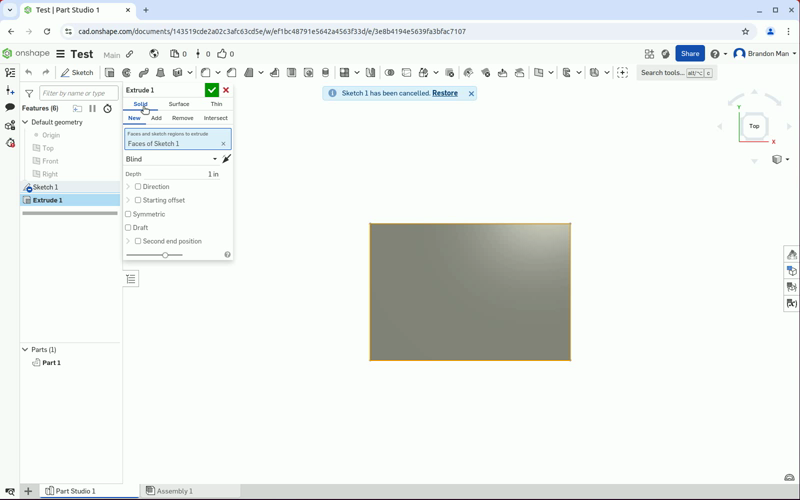
click(143, 106)
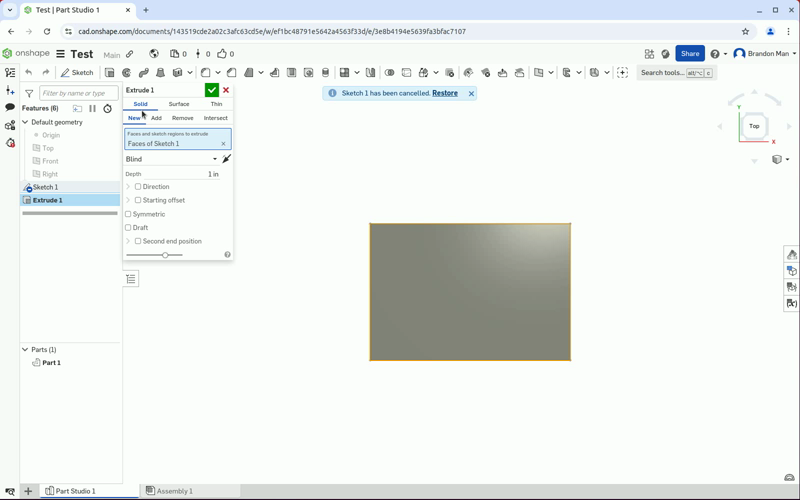
mouse_move(137, 120)
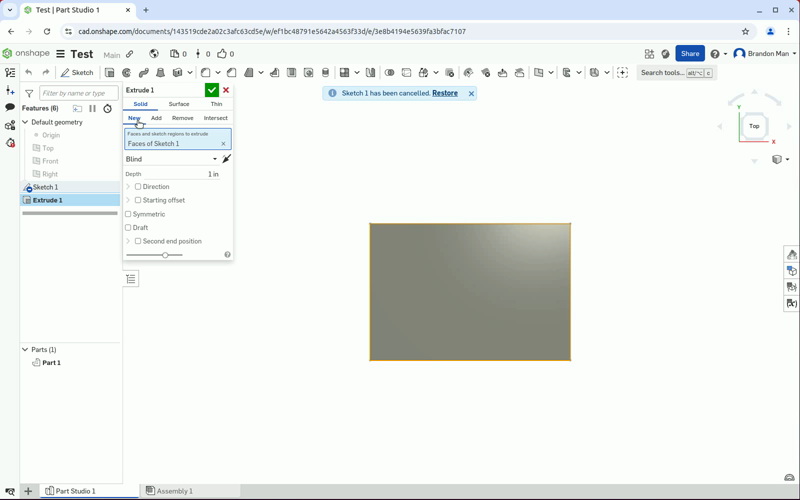
click(137, 120)
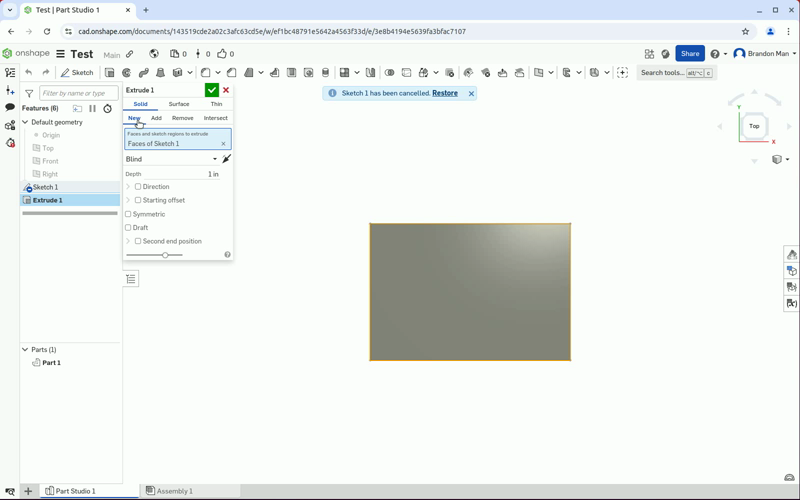
key(tab, 4)
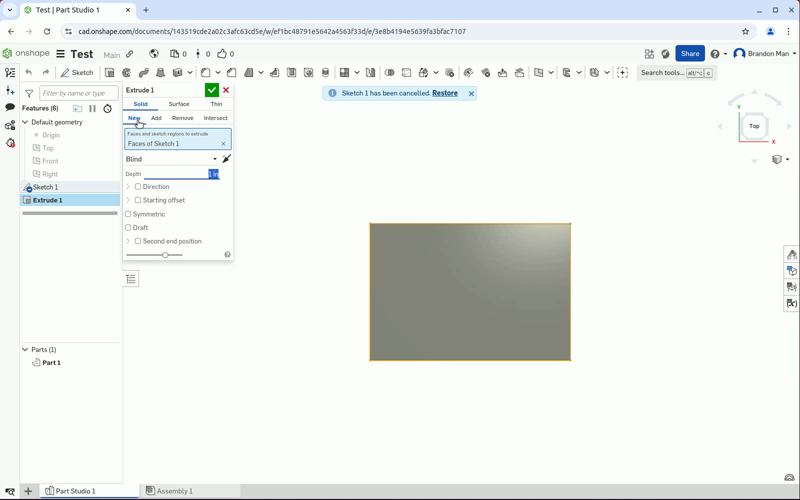
text(23.108)
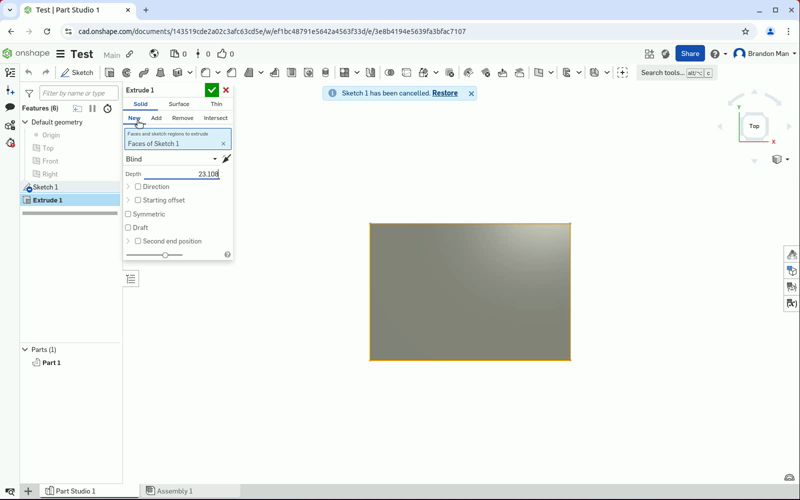
key(enter)
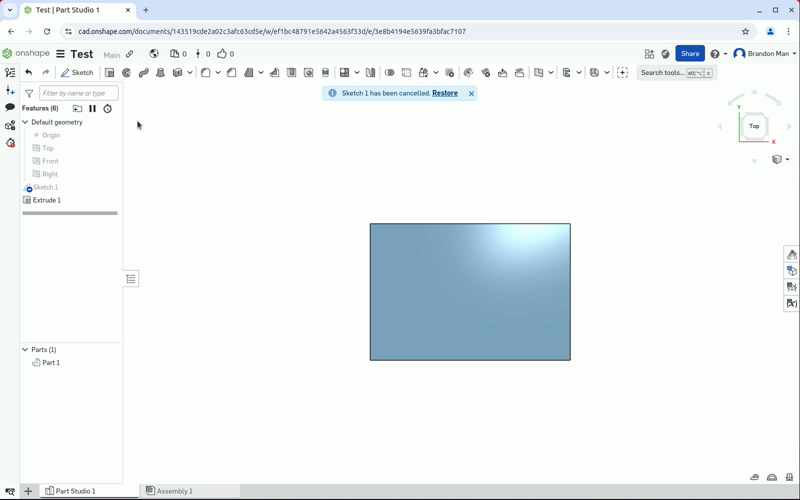
key(shift+h)
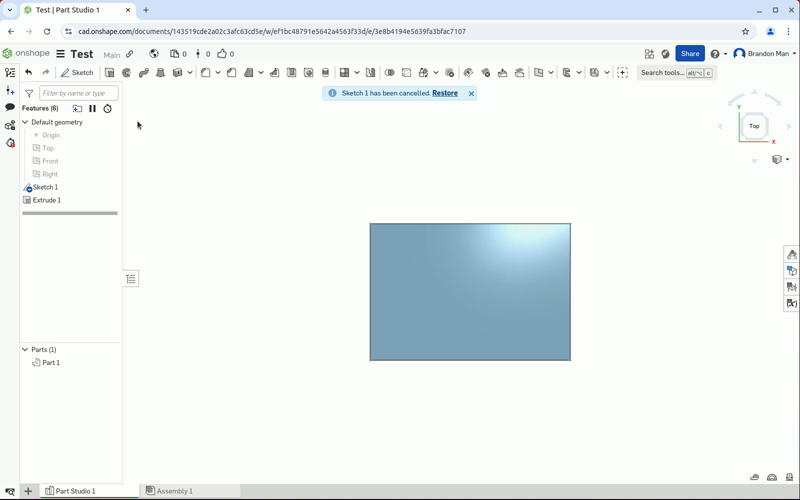
key(shift+h)
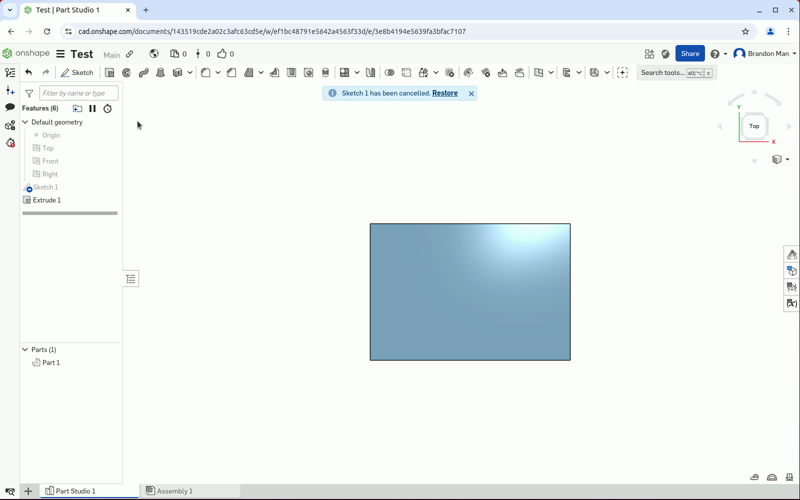
mouse_move(73, 189)
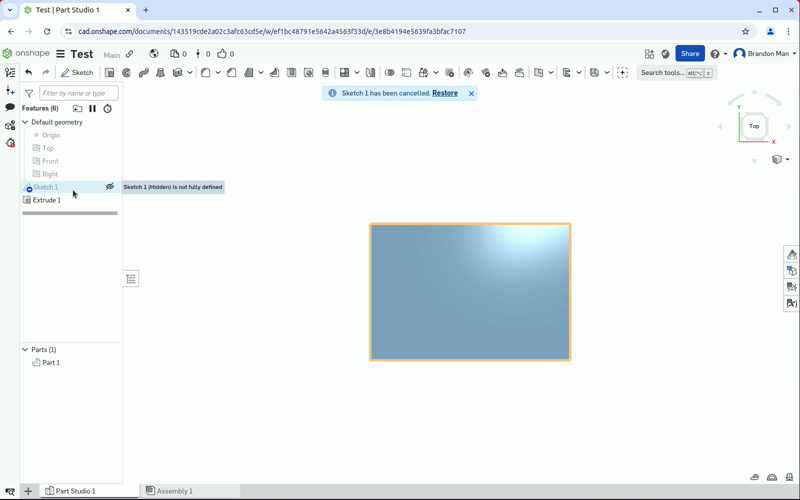
click(73, 189)
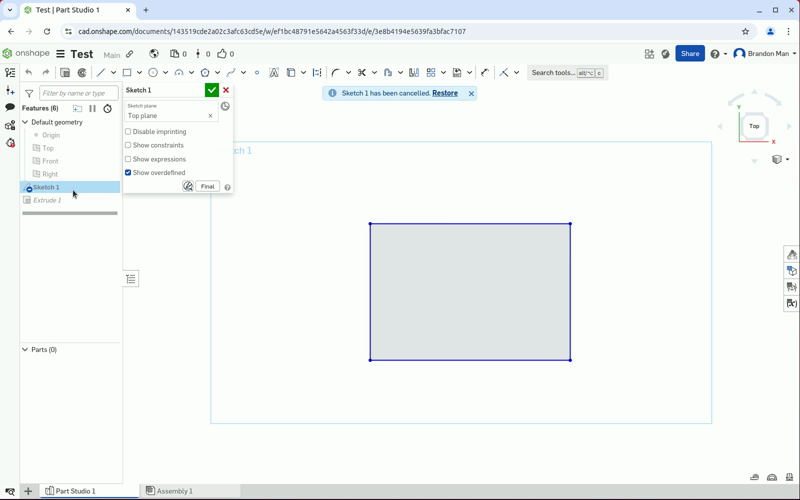
mouse_move(229, 92)
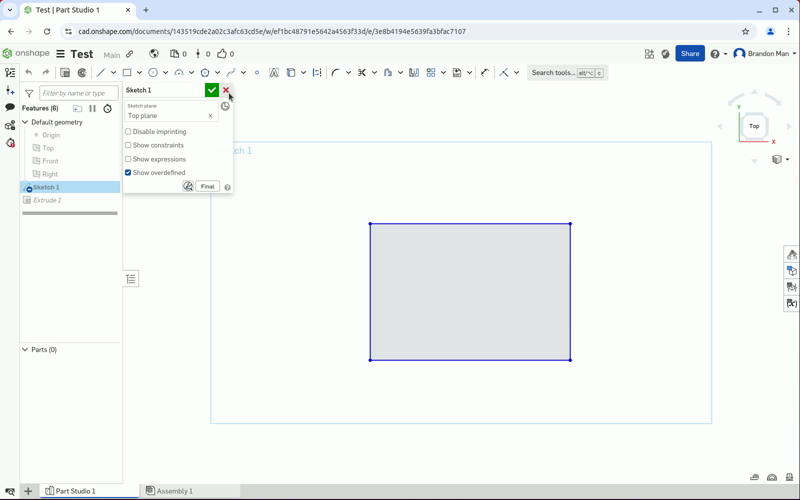
click(229, 92)
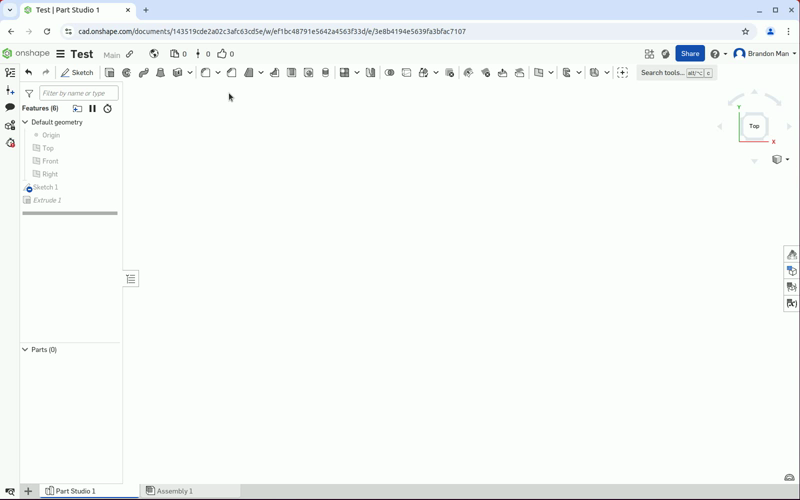
mouse_move(541, 75)
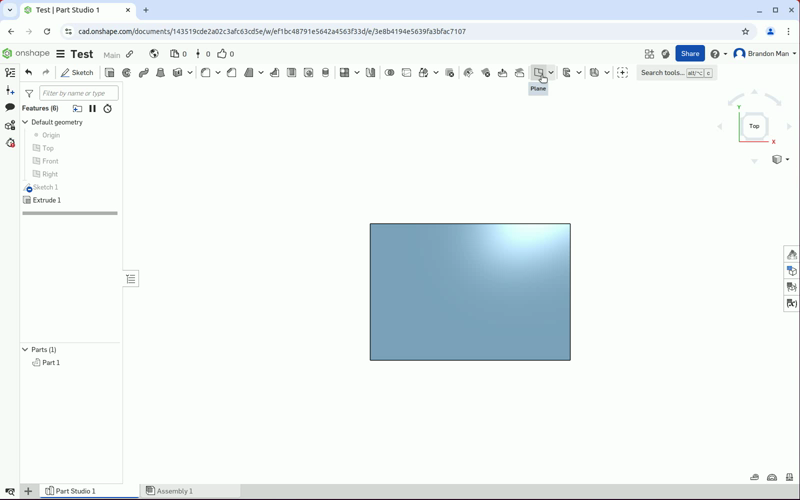
click(541, 75)
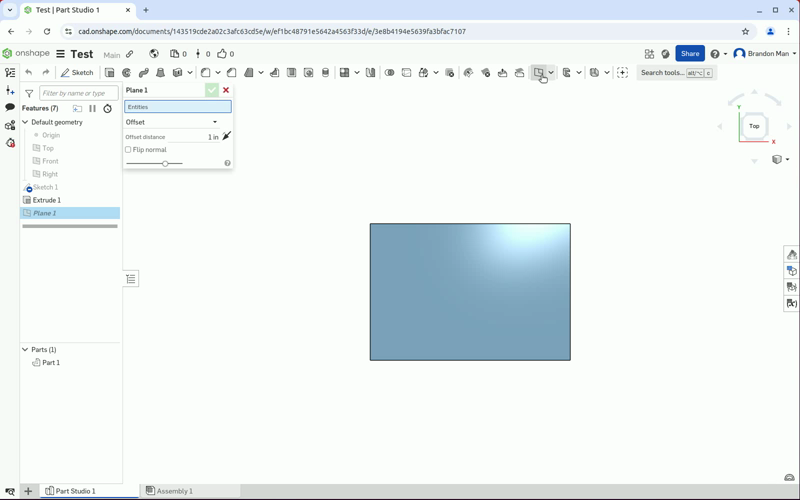
mouse_move(73, 150)
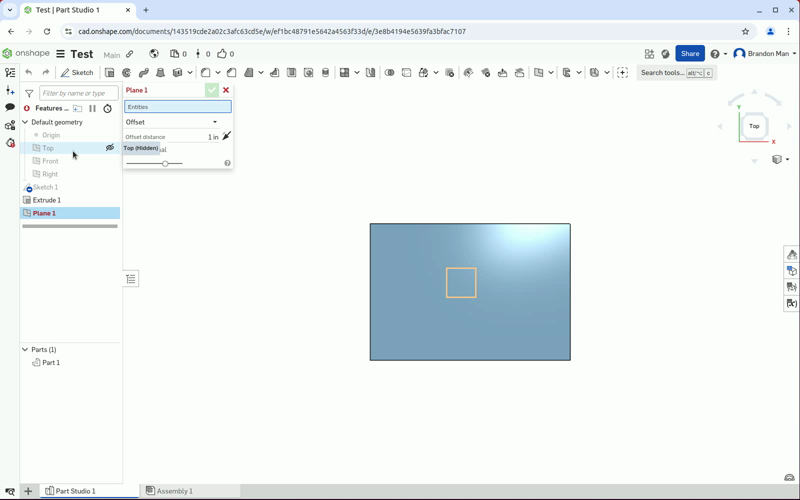
click(73, 150)
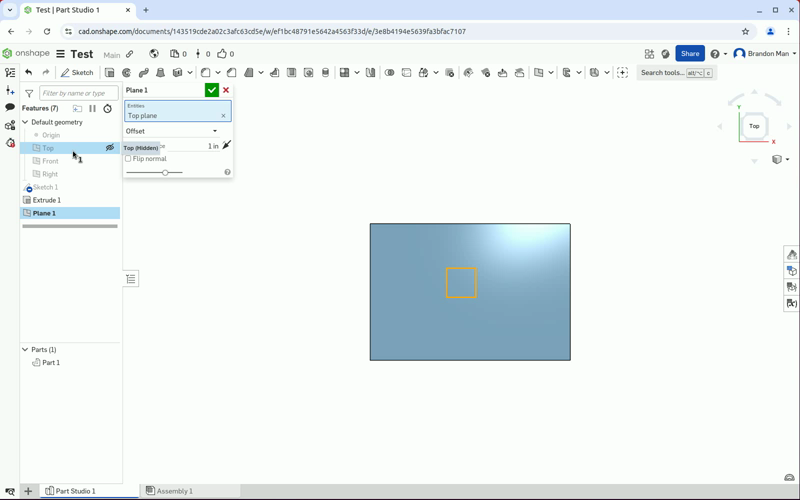
key(tab, 2)
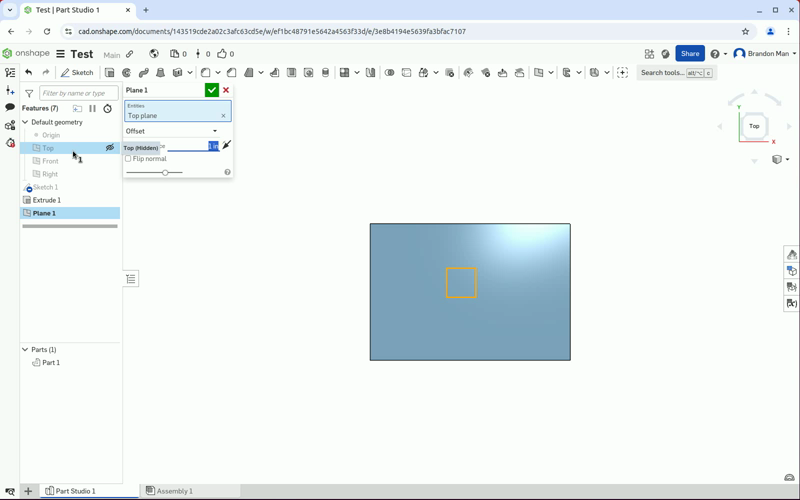
text(23.108)
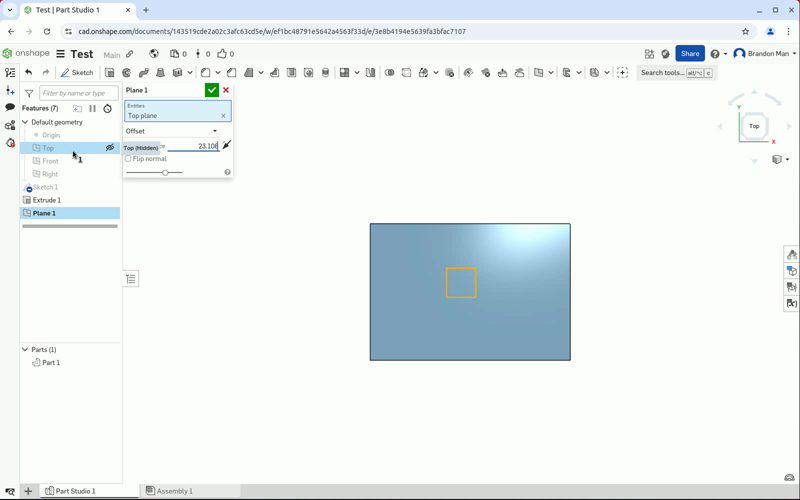
key(enter, 2)
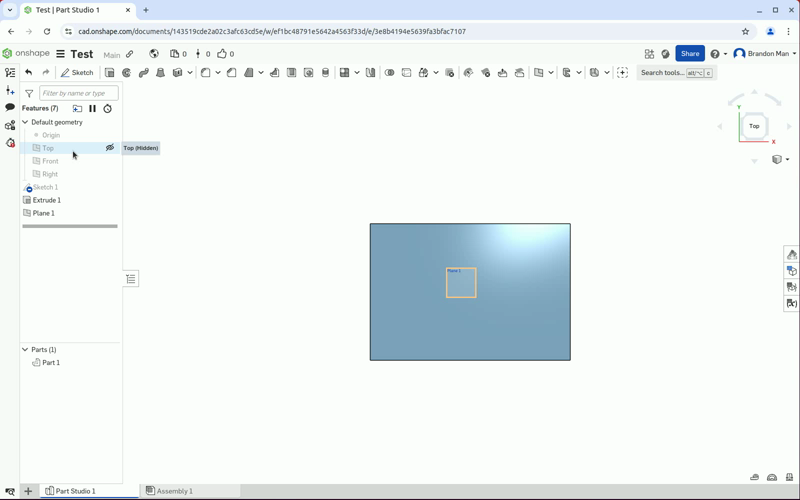
key(shift+s)
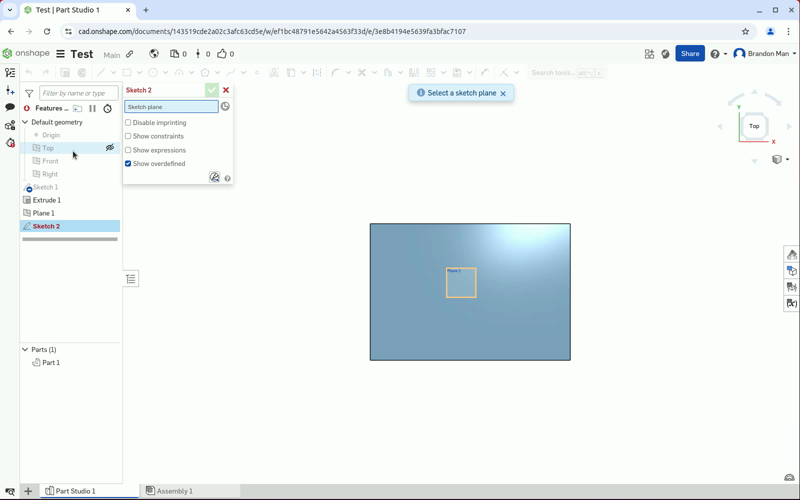
mouse_move(73, 215)
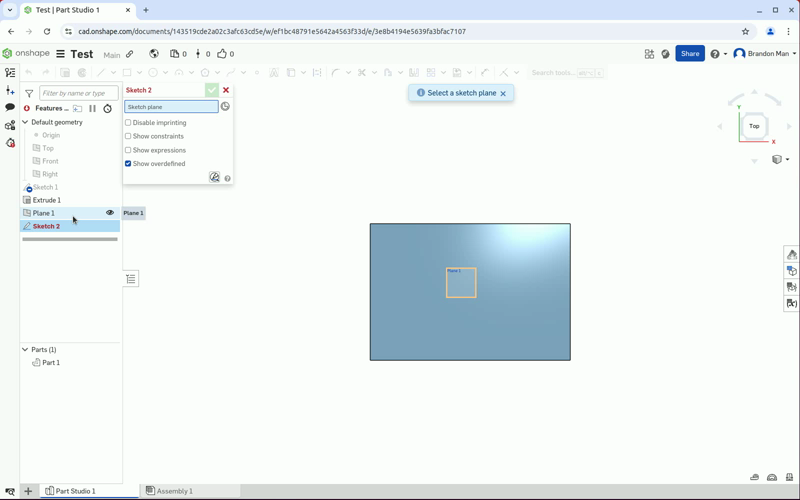
click(73, 215)
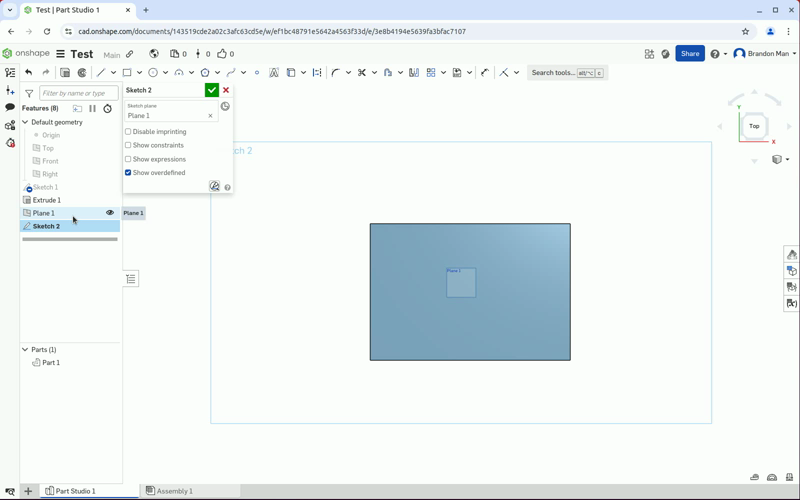
mouse_move(73, 352)
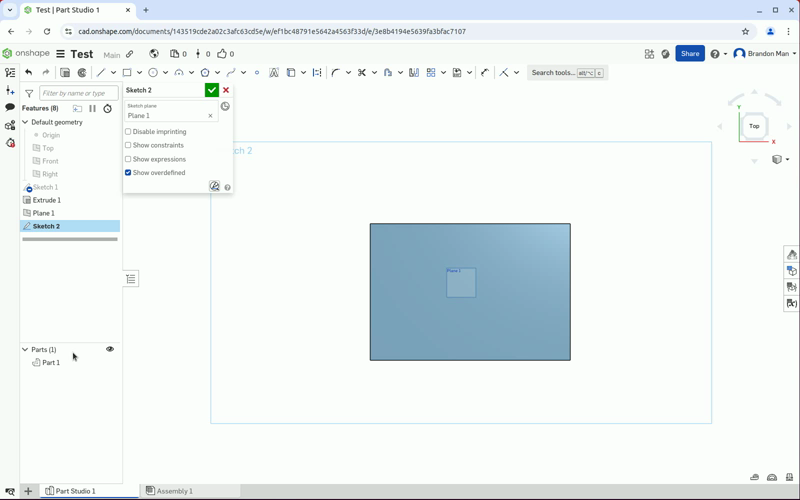
key(y)
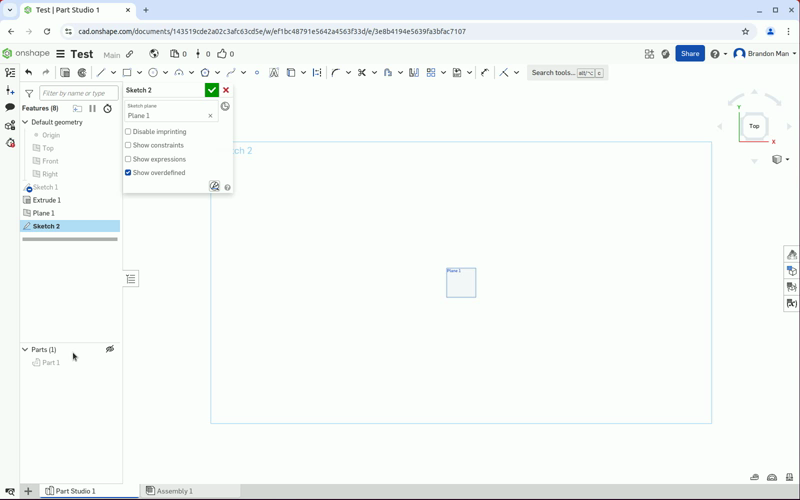
key(l)
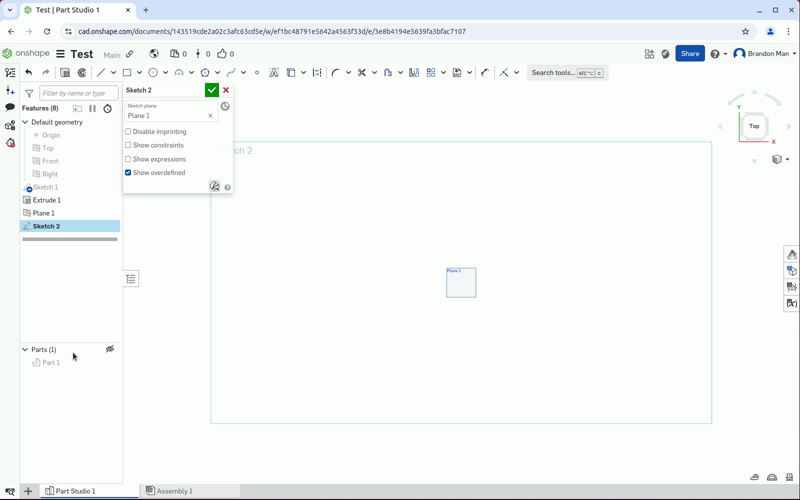
key_down(shift)
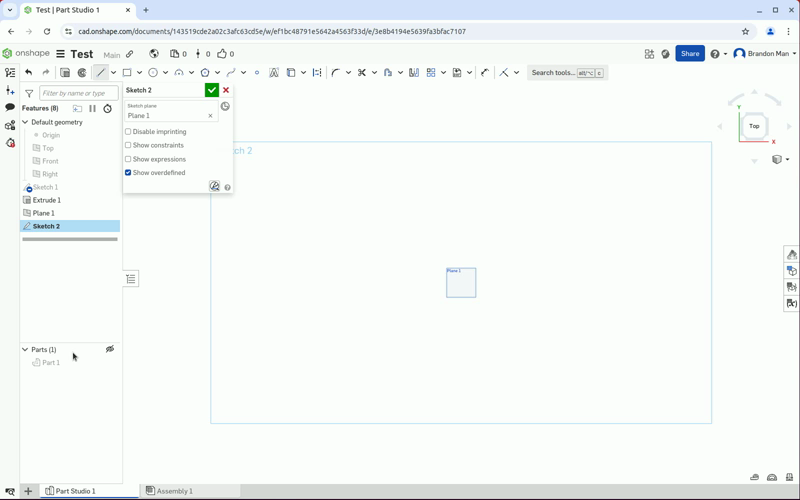
mouse_move(439, 327)
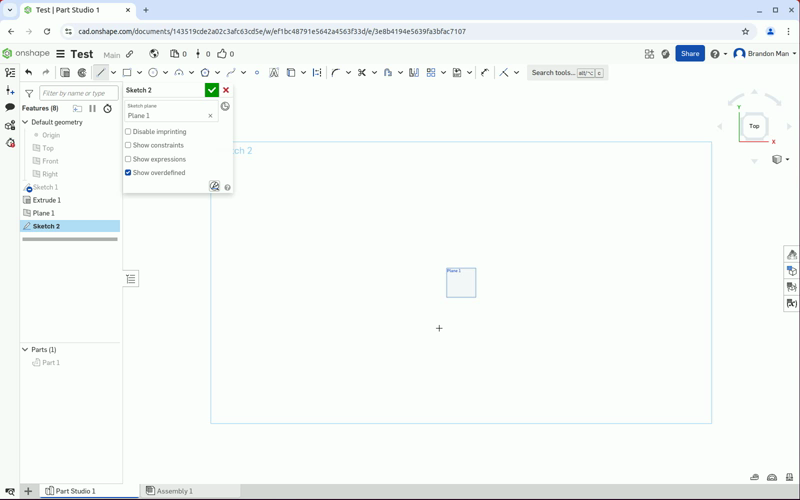
click(439, 327)
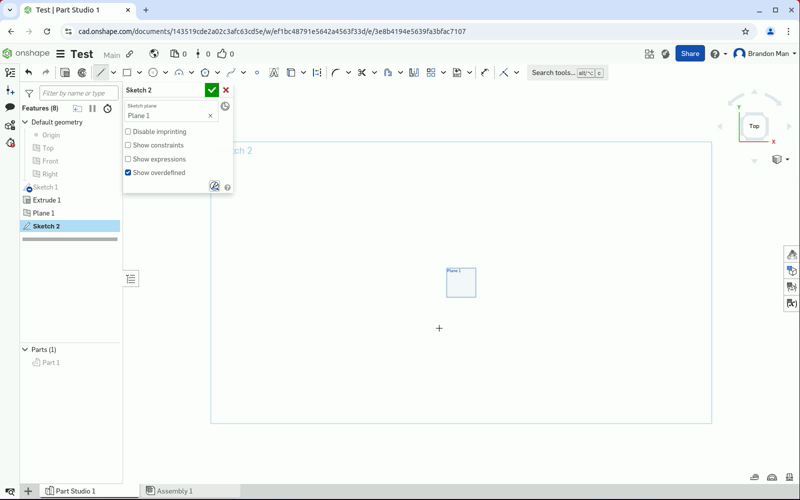
key_up(shift)
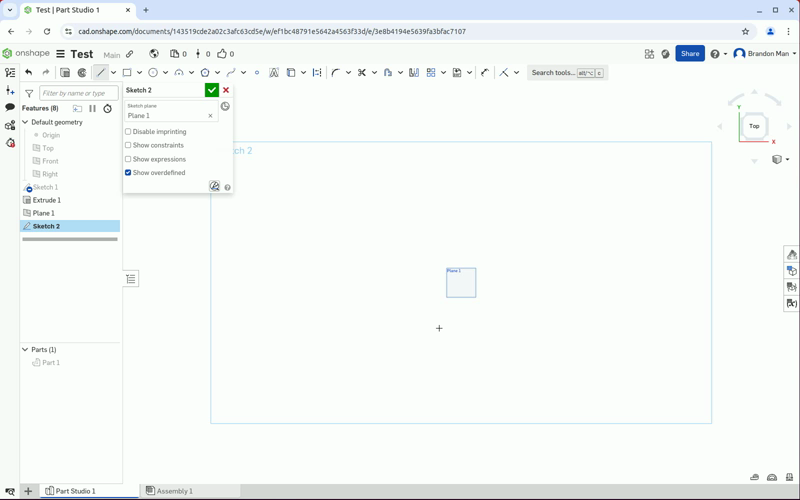
key_down(shift)
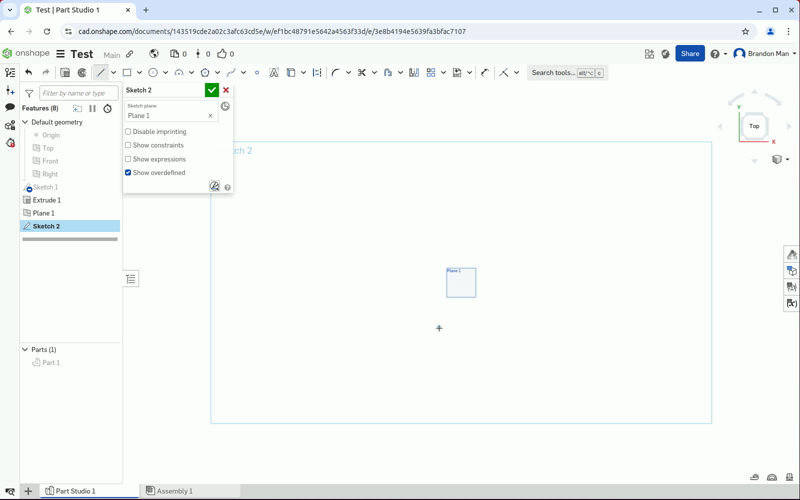
mouse_move(469, 327)
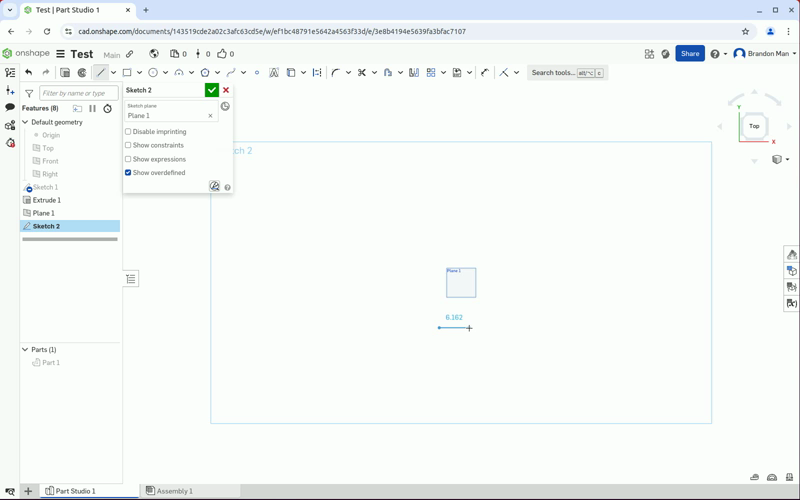
mouse_move(487, 327)
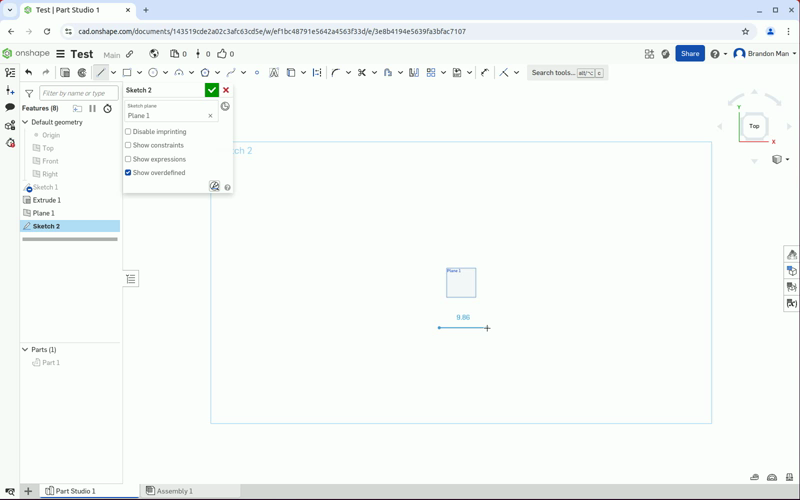
click(487, 327)
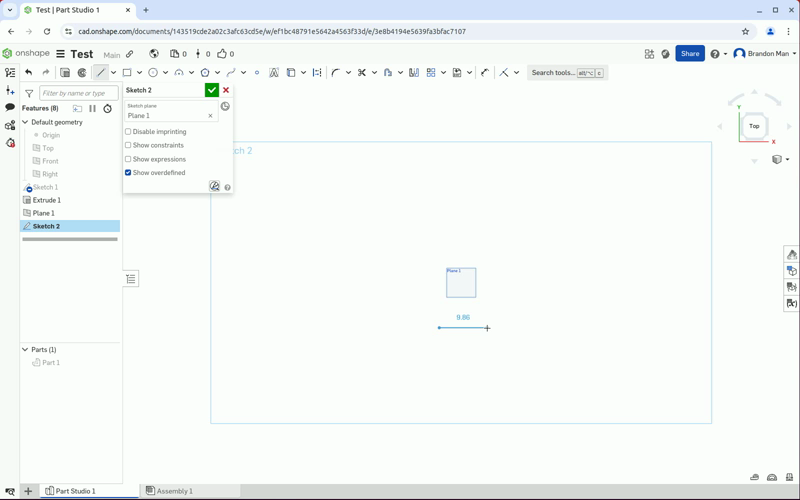
key_up(shift)
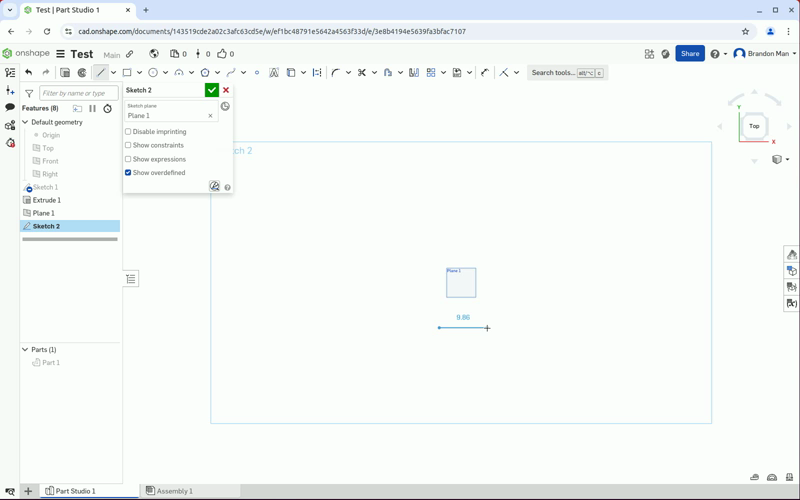
key_down(shift)
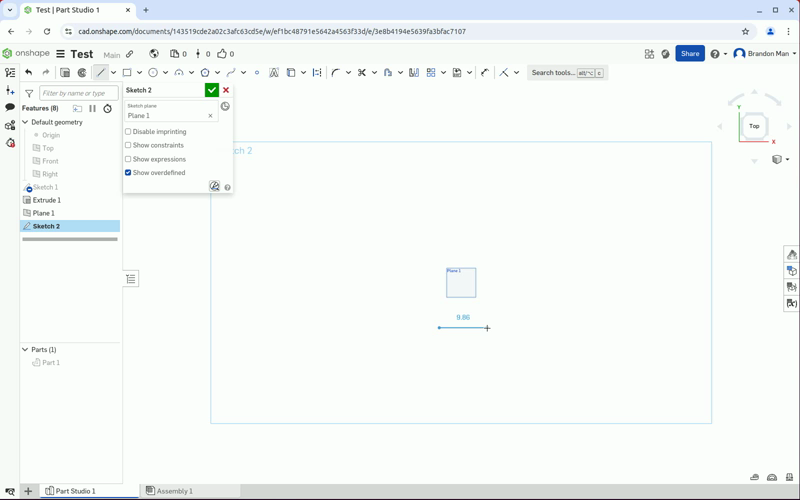
mouse_move(517, 327)
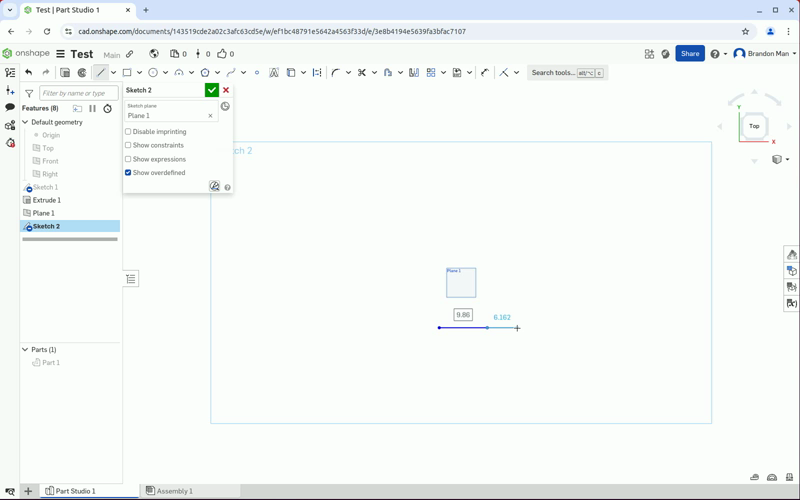
mouse_move(487, 279)
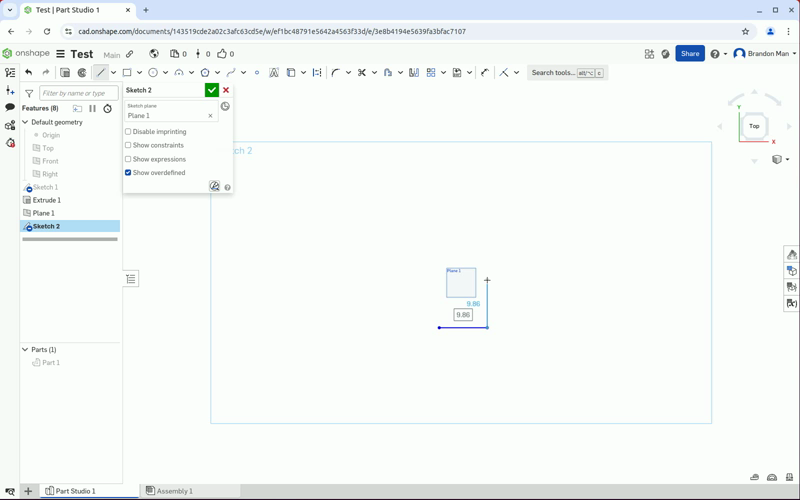
click(487, 279)
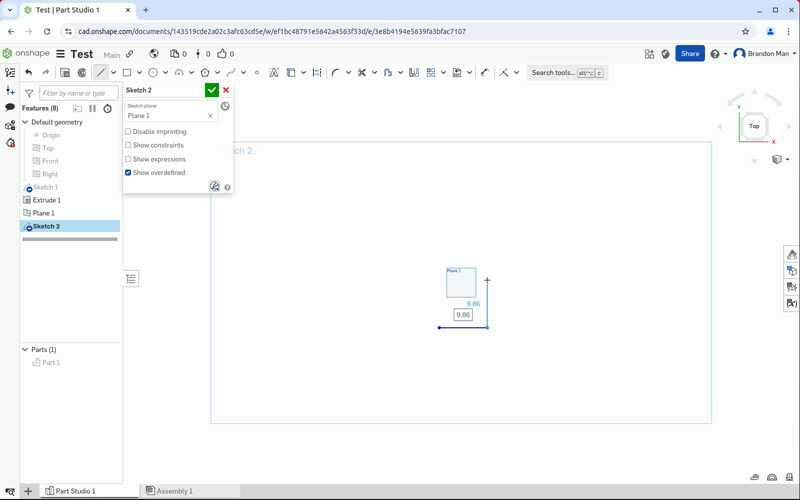
key_up(shift)
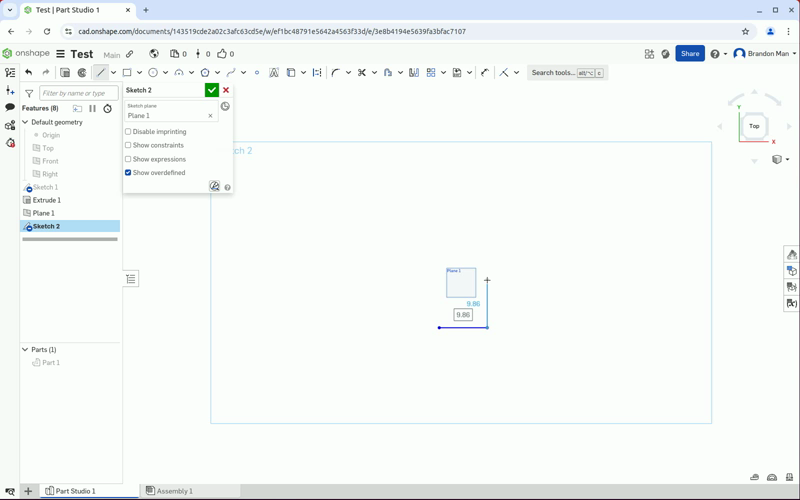
key_down(shift)
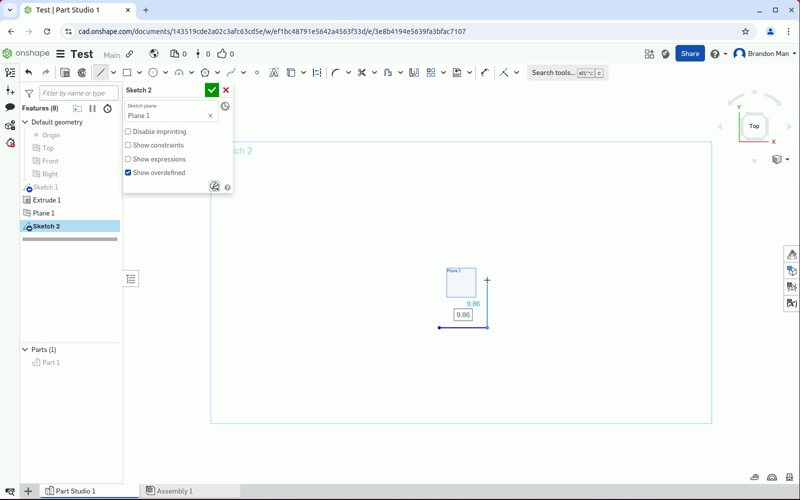
mouse_move(517, 279)
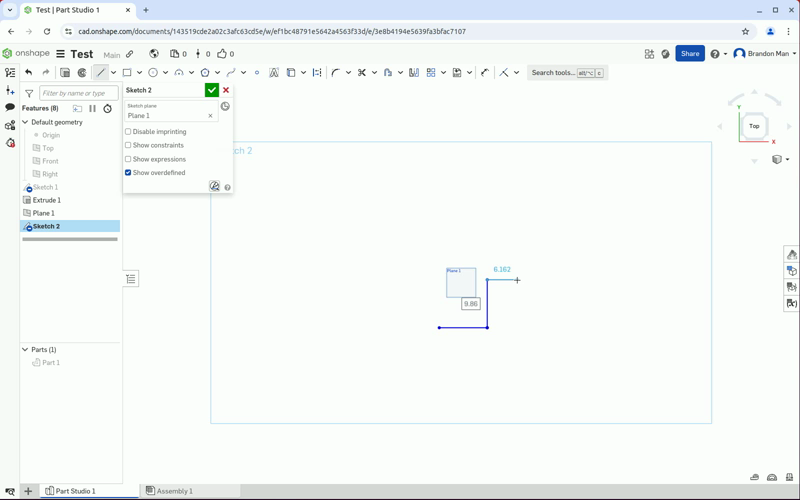
mouse_move(439, 279)
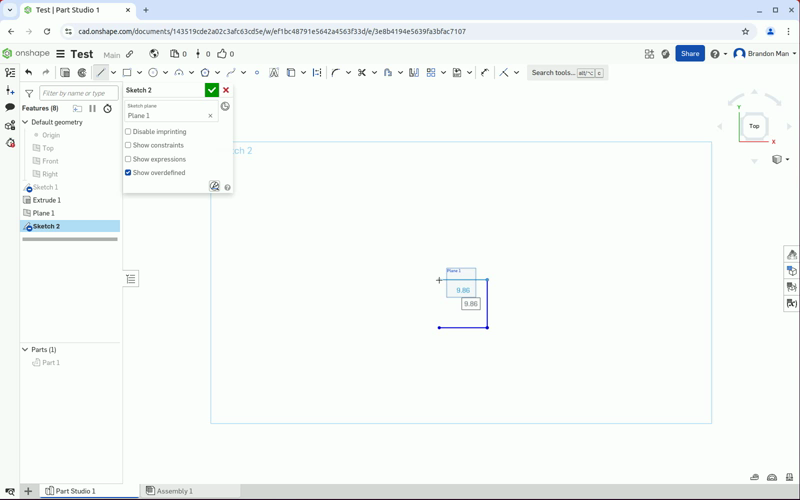
click(439, 279)
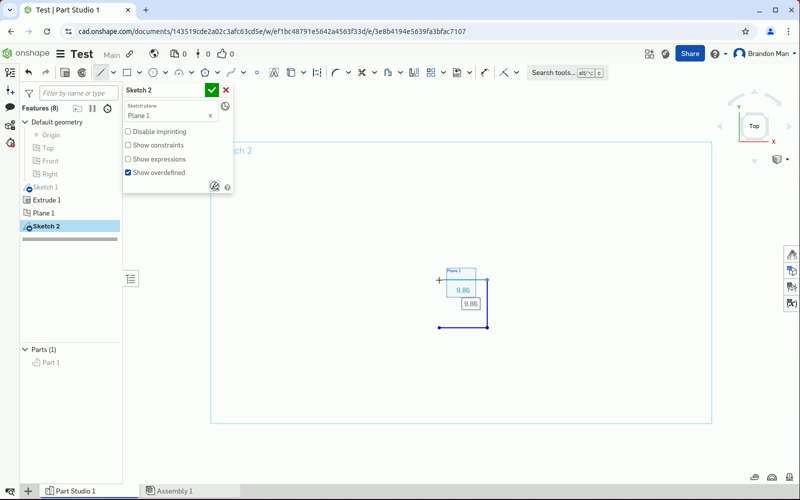
key_up(shift)
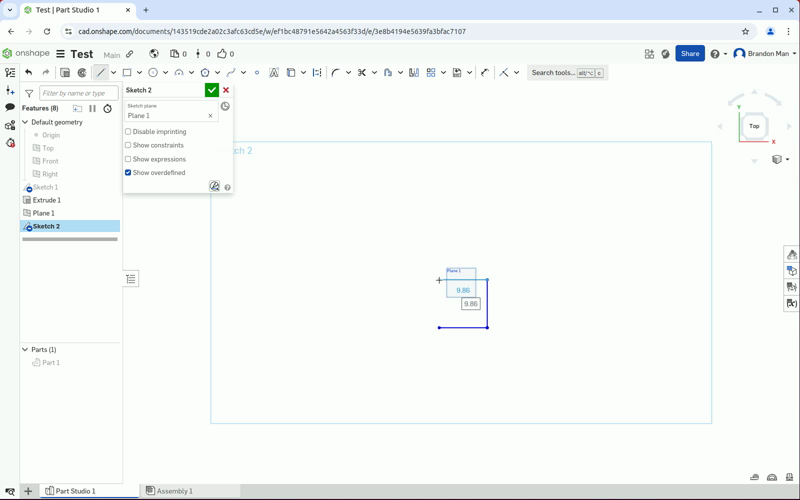
mouse_move(469, 279)
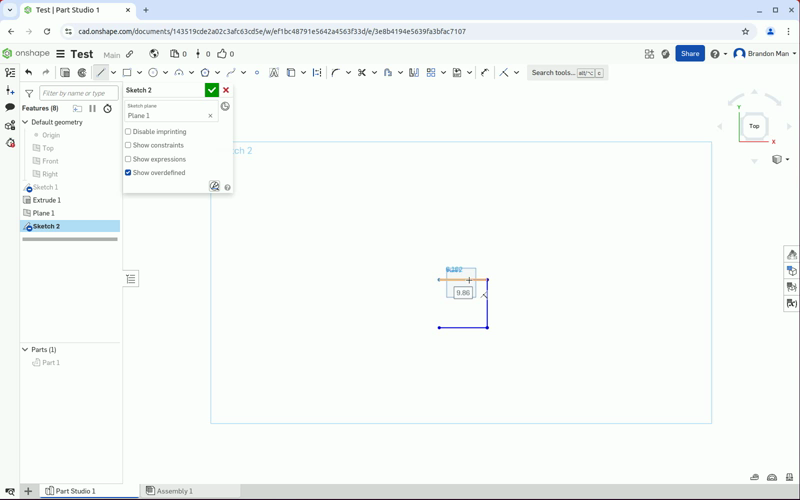
key_down(shift)
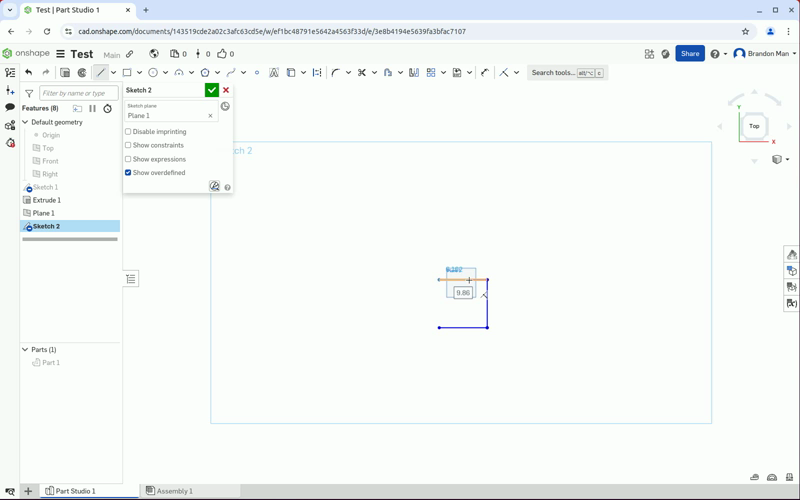
mouse_move(439, 327)
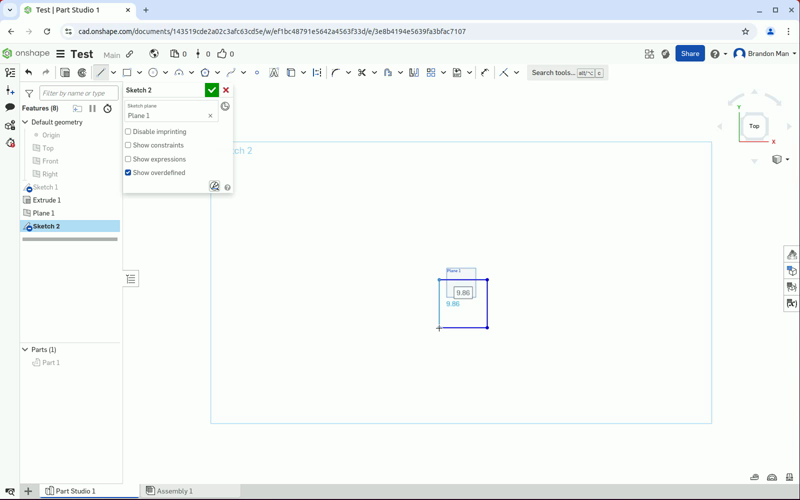
key_up(shift)
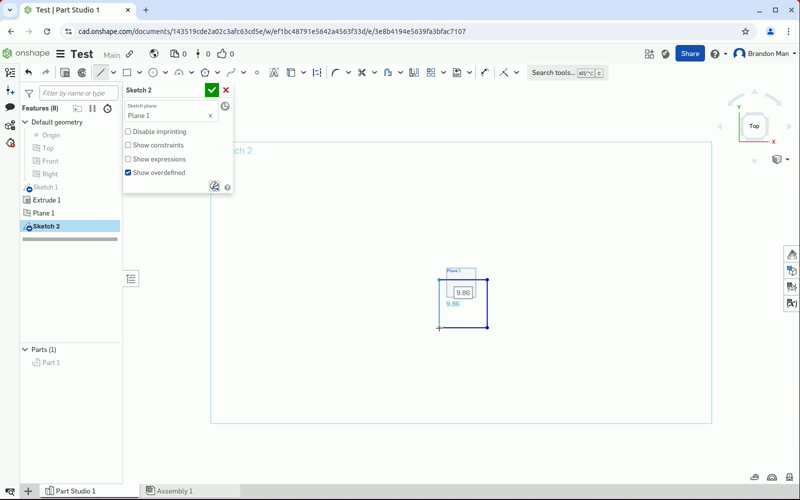
click(439, 327)
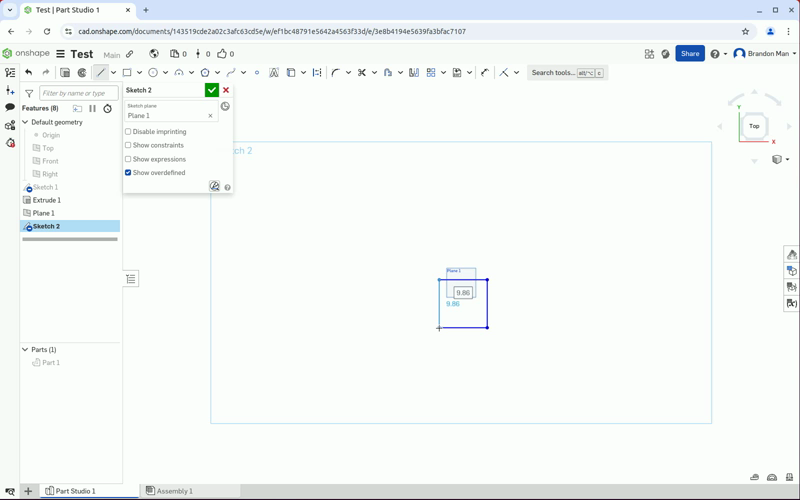
key(esc)
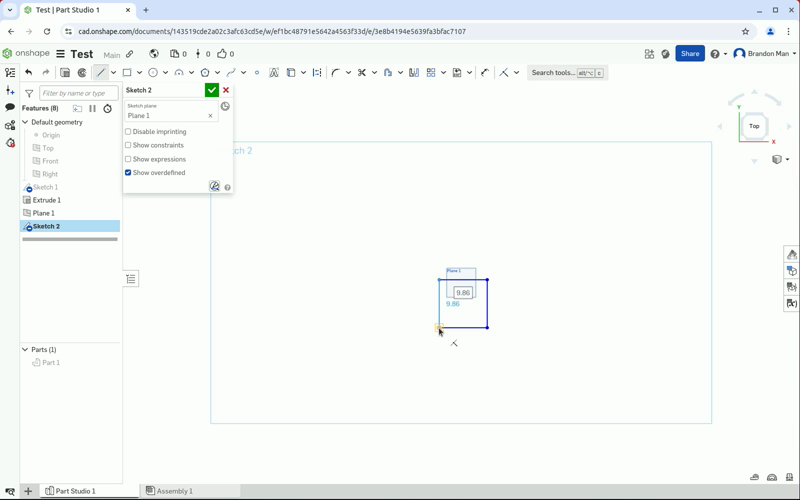
mouse_move(445, 303)
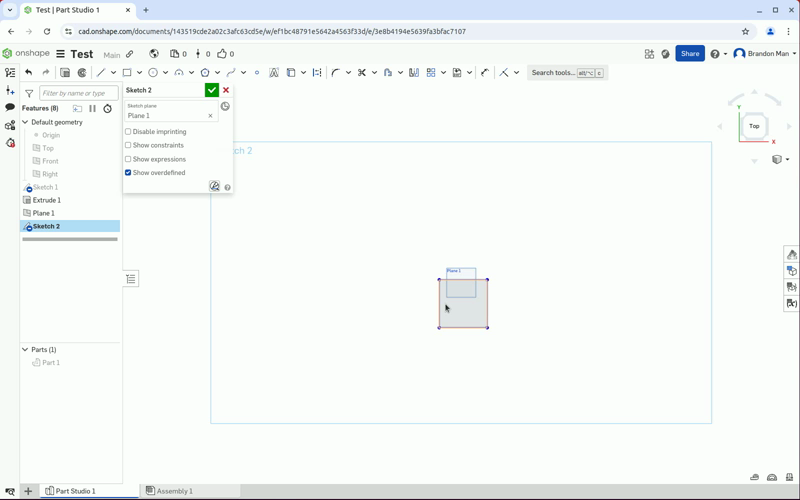
click(445, 303)
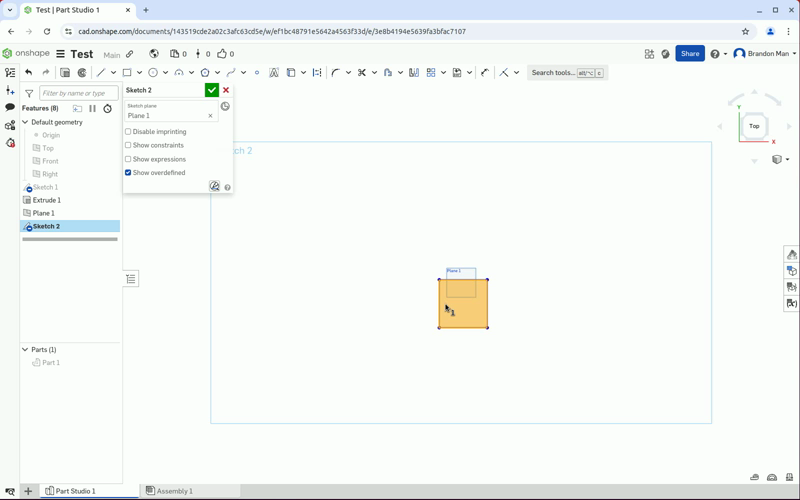
mouse_move(73, 352)
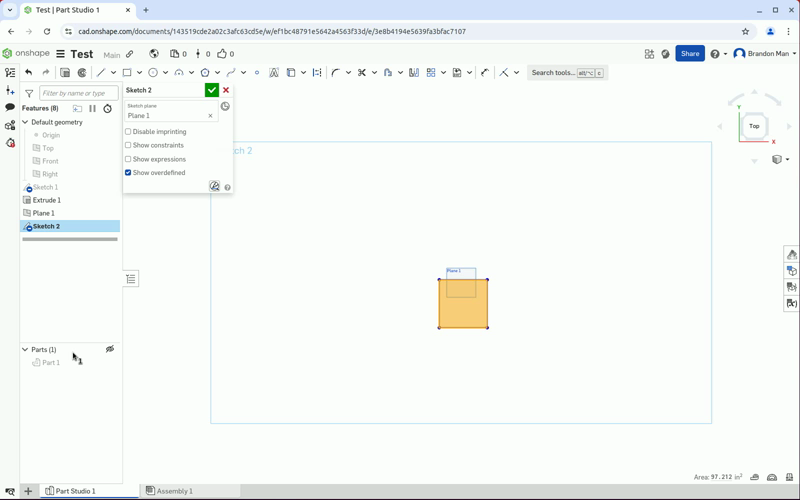
key(shift+y)
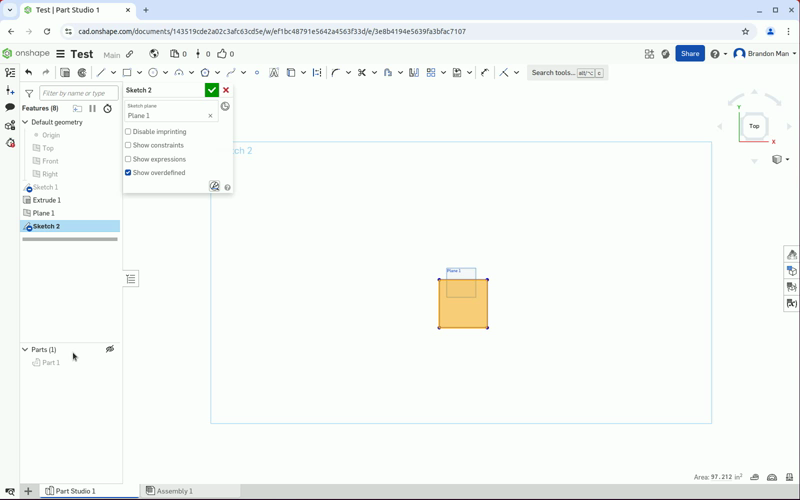
key(shift+e)
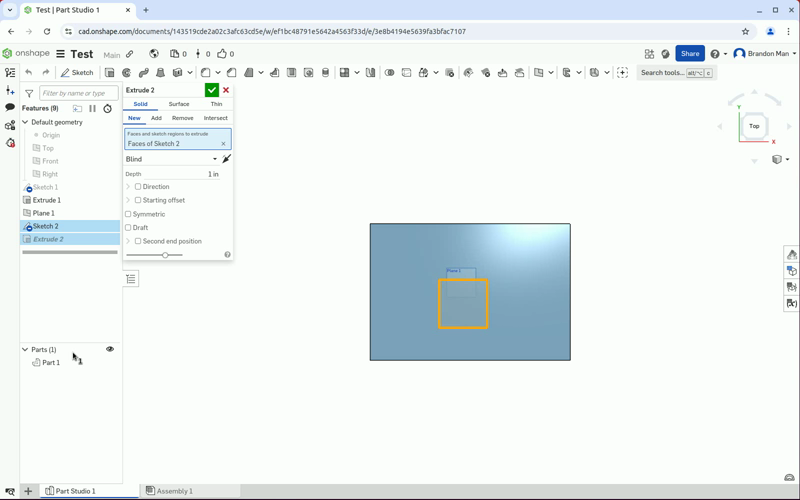
mouse_move(143, 106)
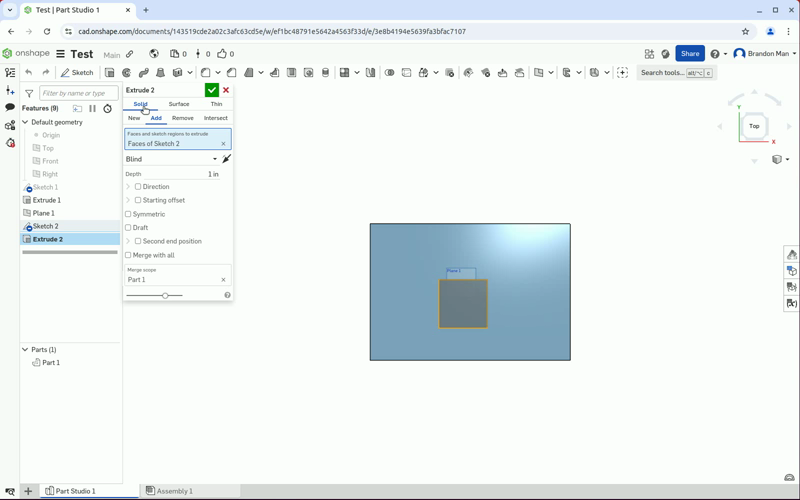
click(143, 106)
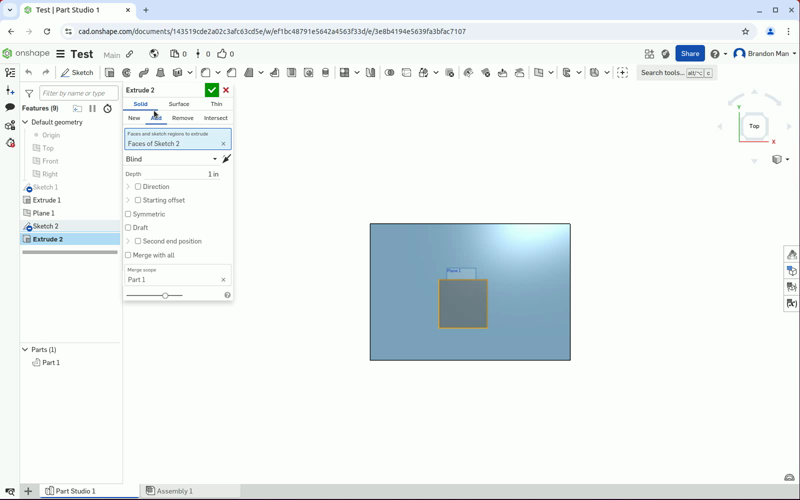
mouse_move(186, 120)
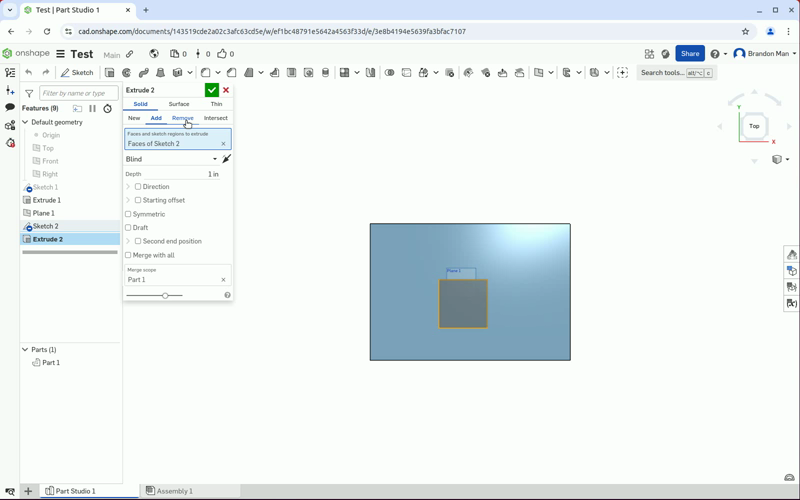
click(186, 120)
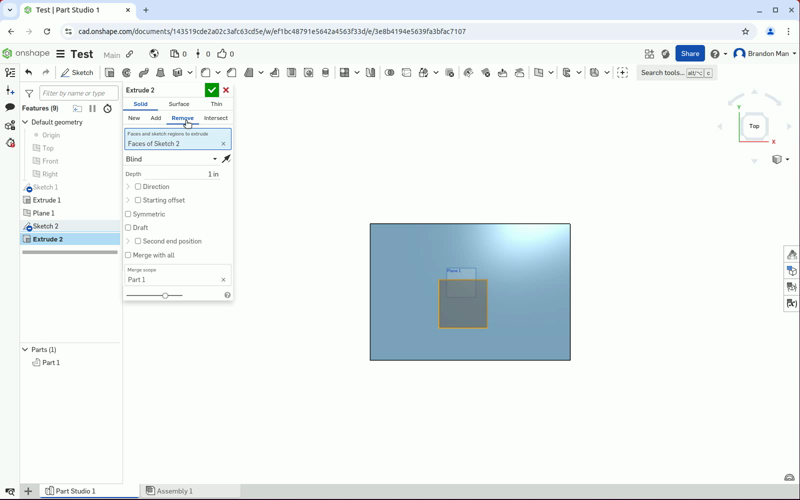
key(tab, 4)
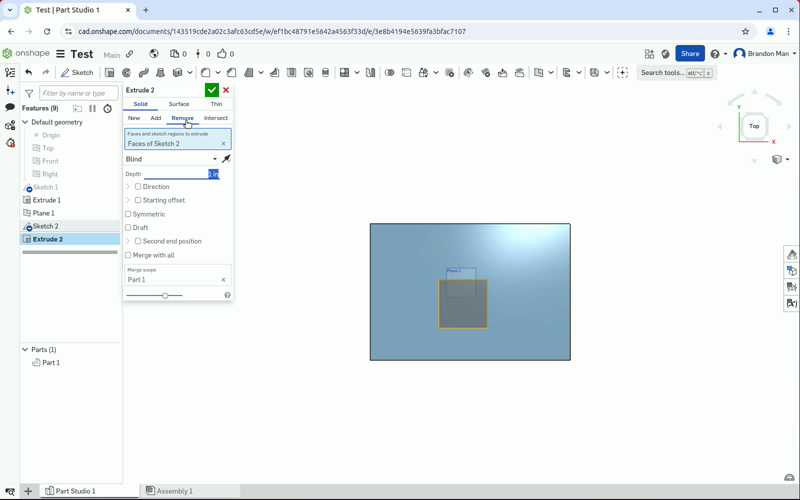
text(9.628)
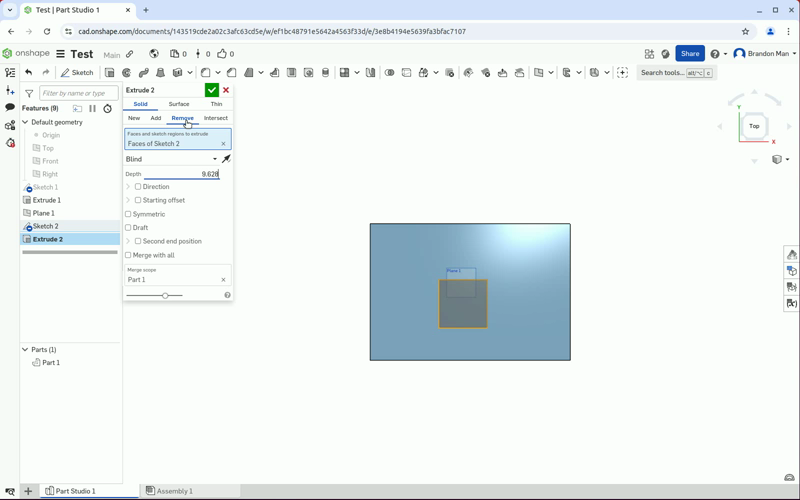
key(tab, 6)
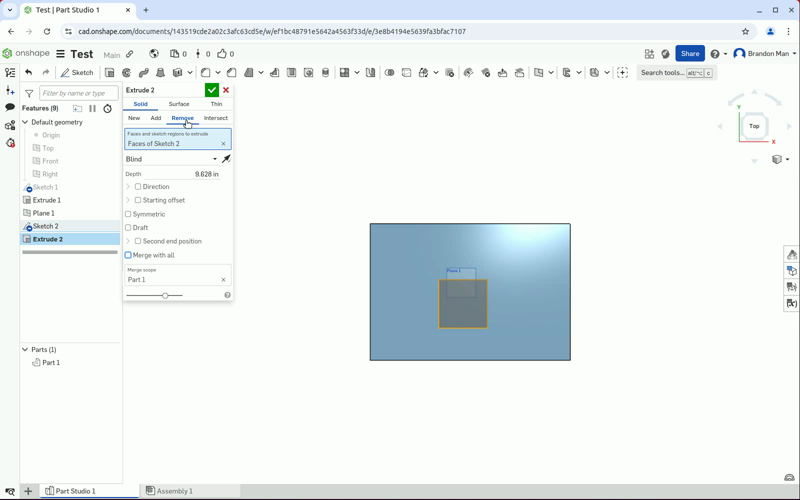
key(space)
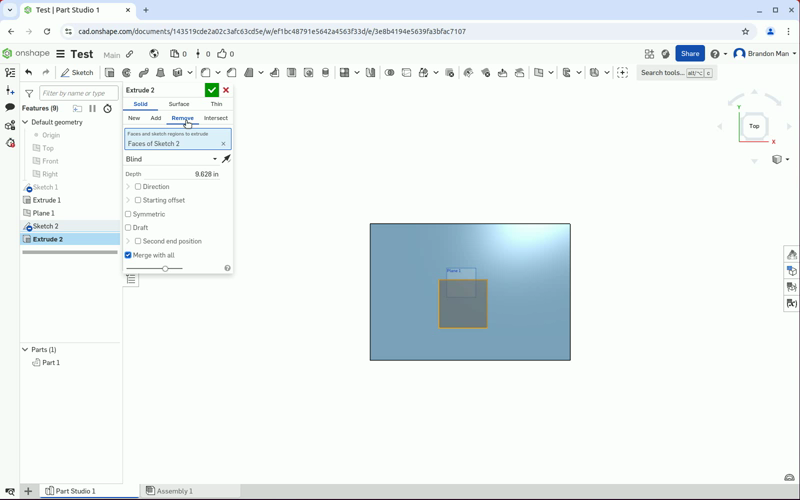
key(enter)
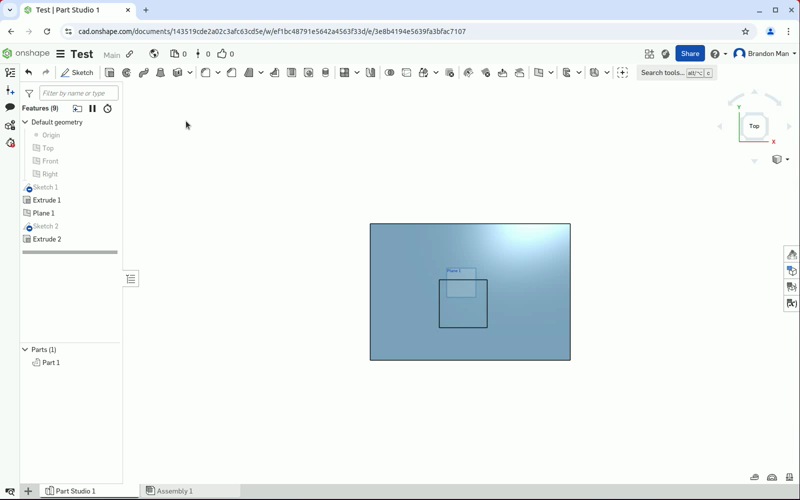
key(shift+h)
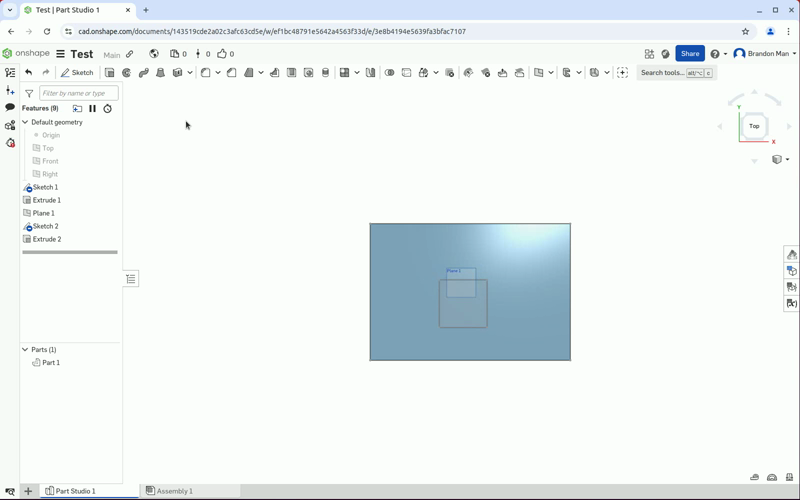
key(shift+h)
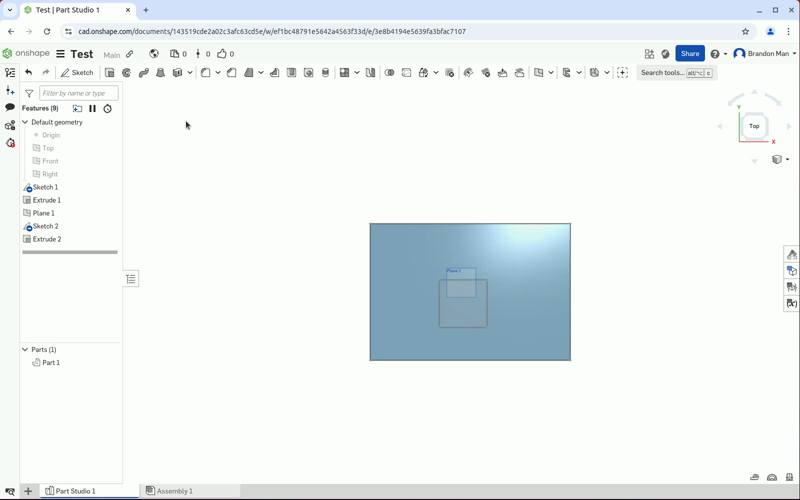
key(shift+7)
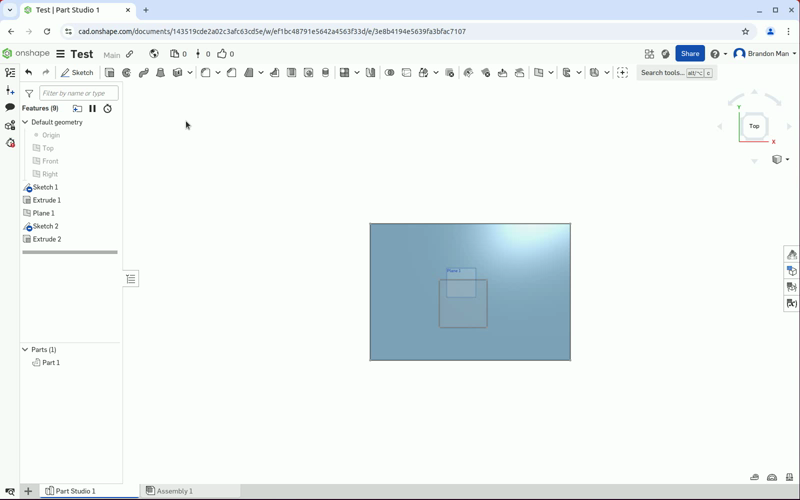
key(up, 3)
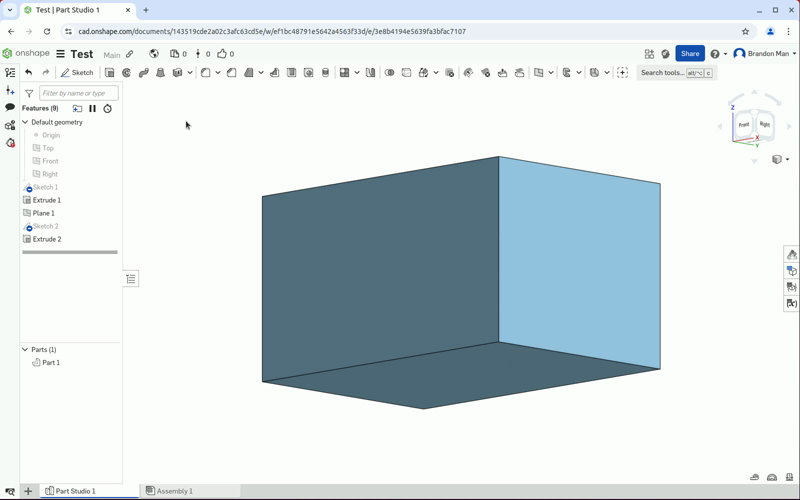
key(left, 3)
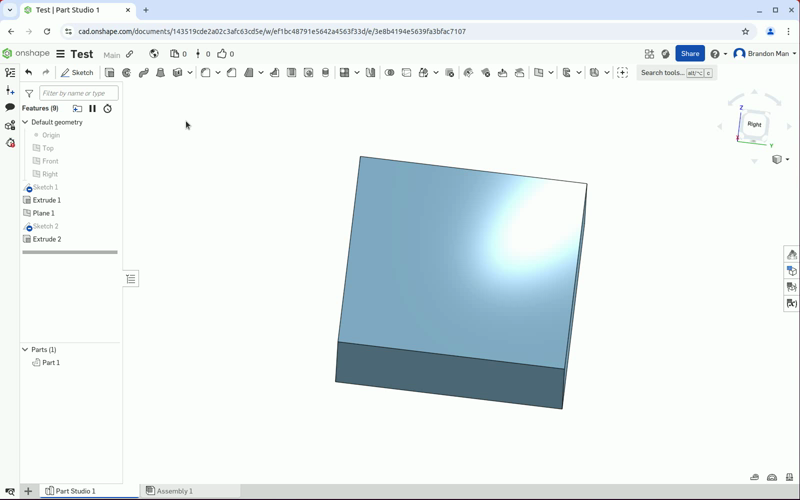
key(right, 3)
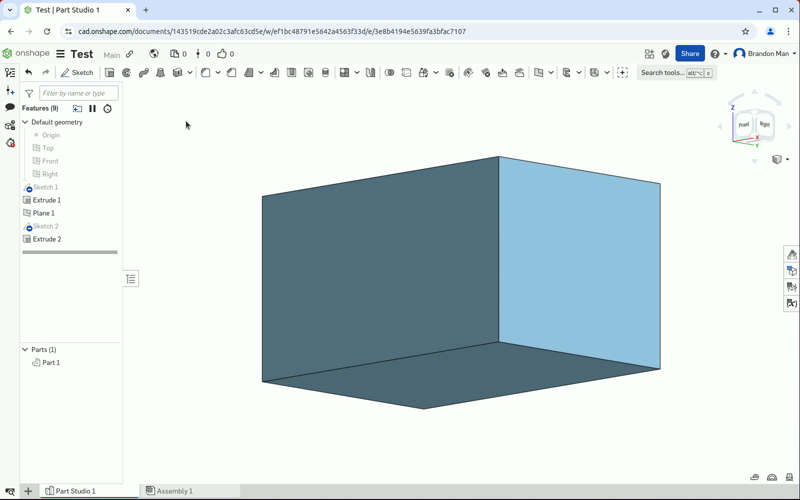
key(down, 3)
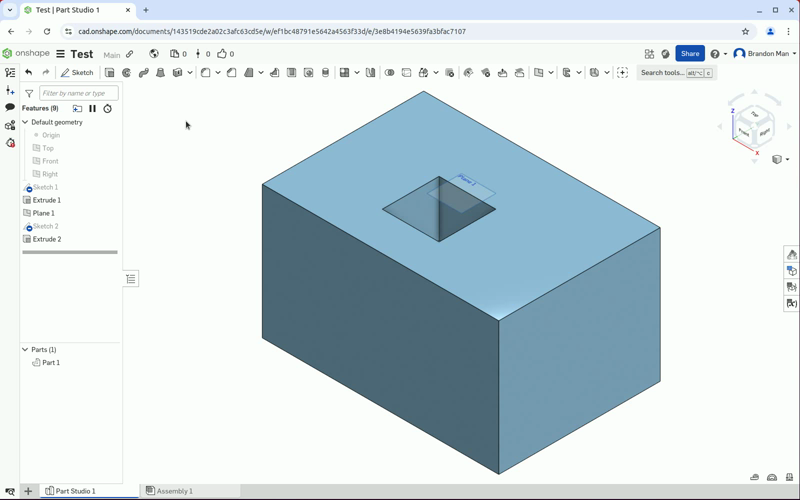
mouse_move(73, 189)
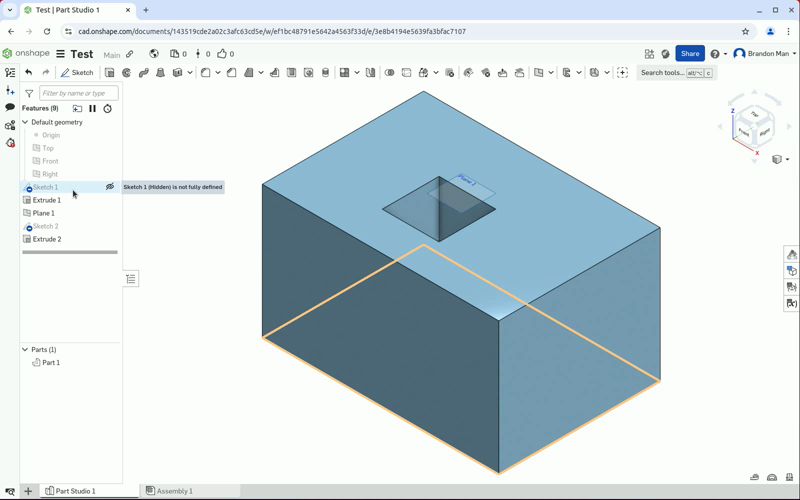
click(73, 189)